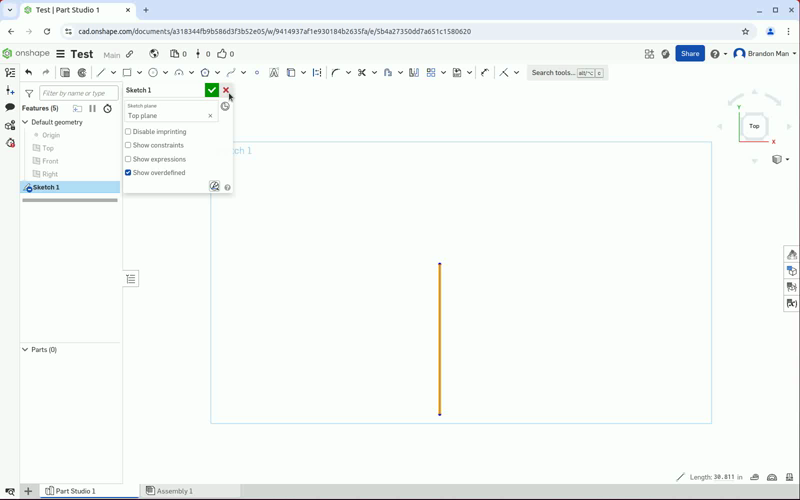
key(shift+h)
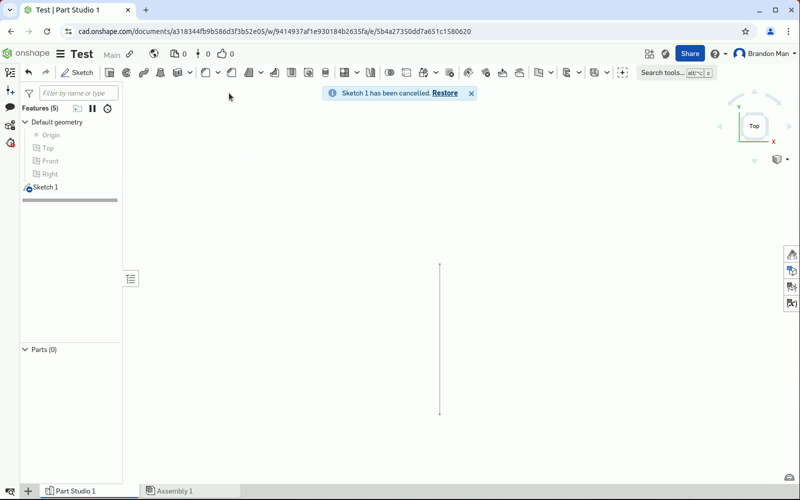
key(shift+s)
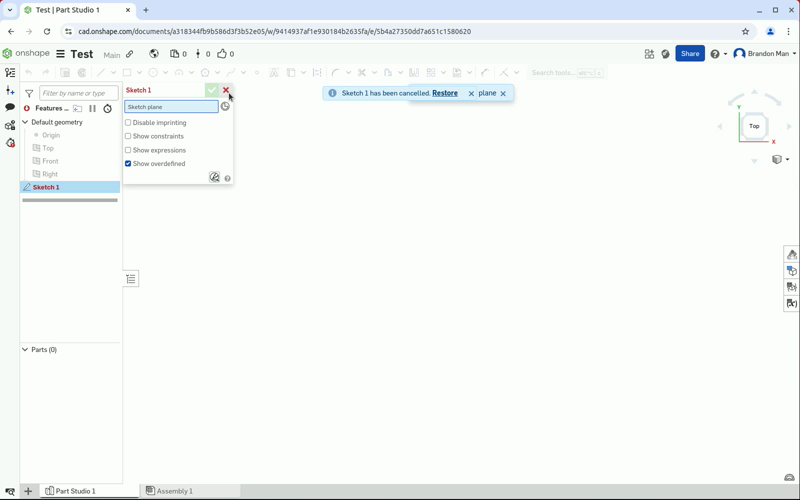
mouse_move(73, 150)
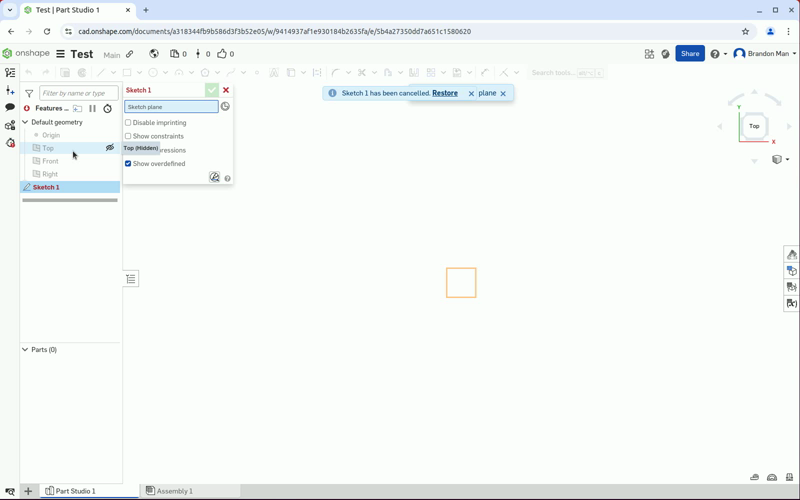
click(73, 150)
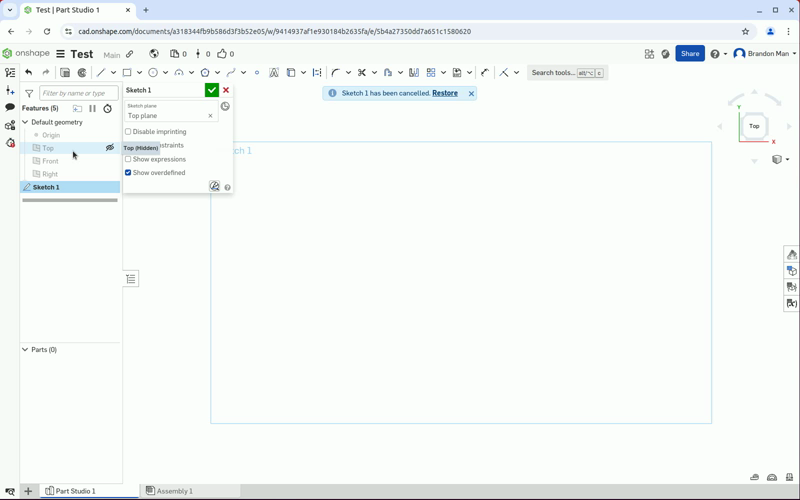
mouse_move(73, 352)
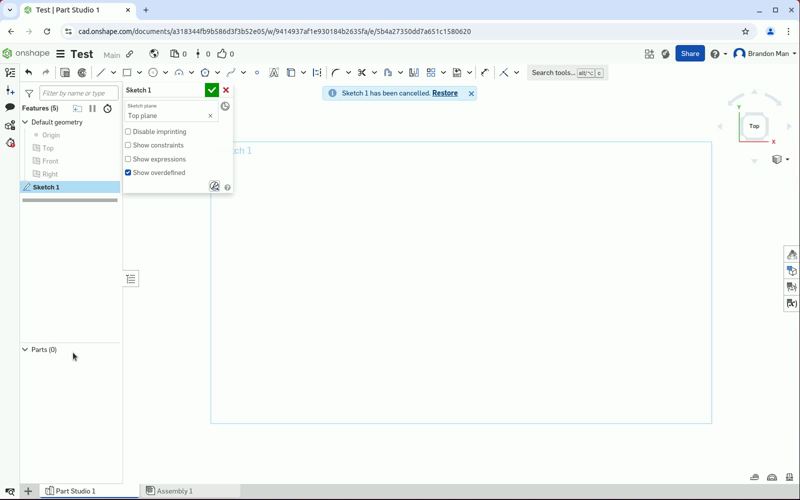
key(y)
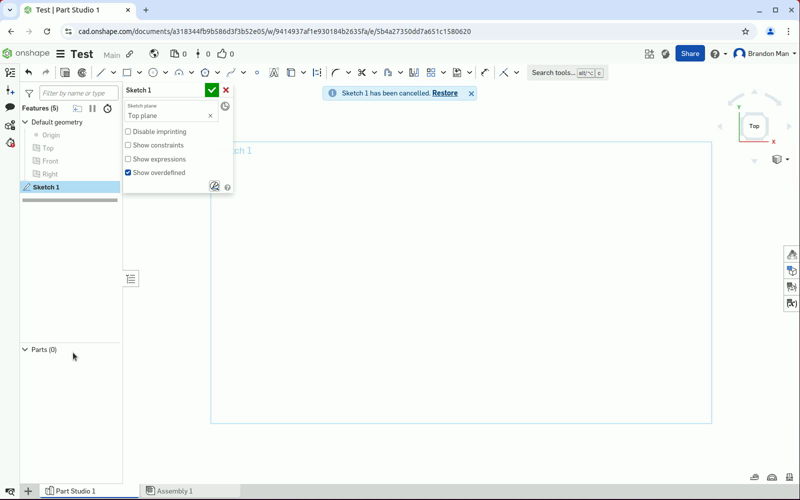
key(c)
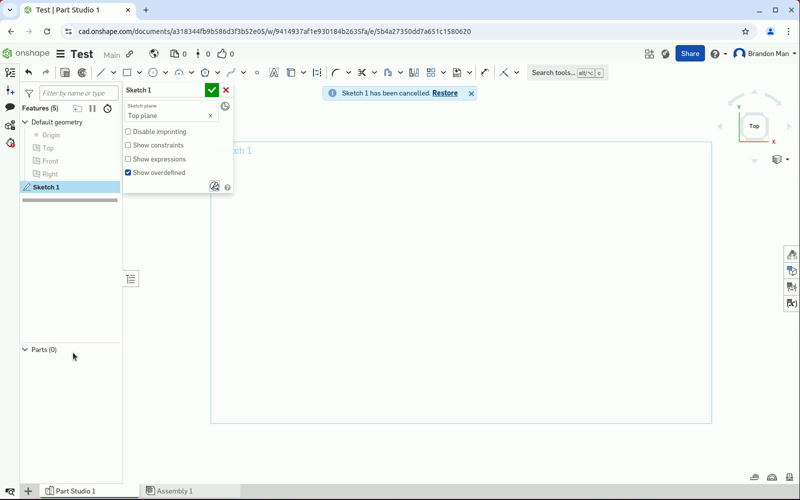
key_down(shift)
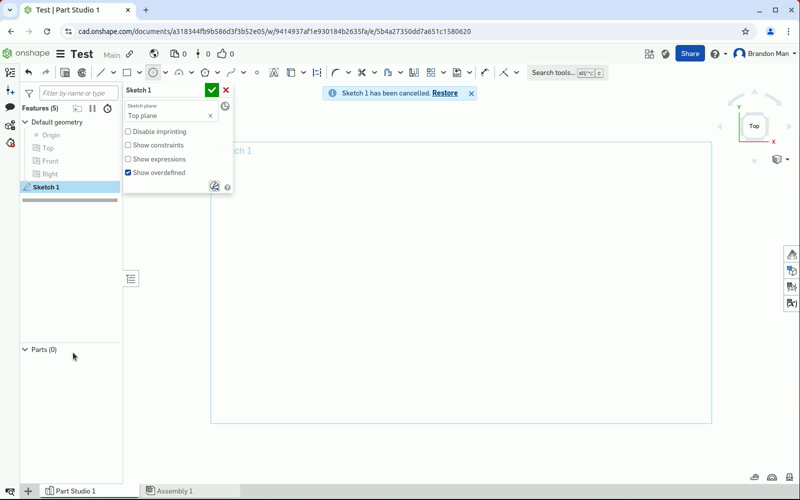
mouse_move(379, 222)
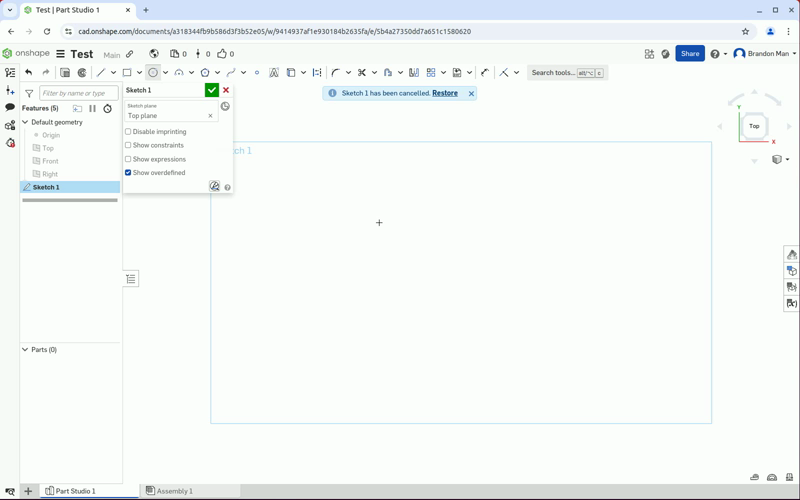
click(379, 222)
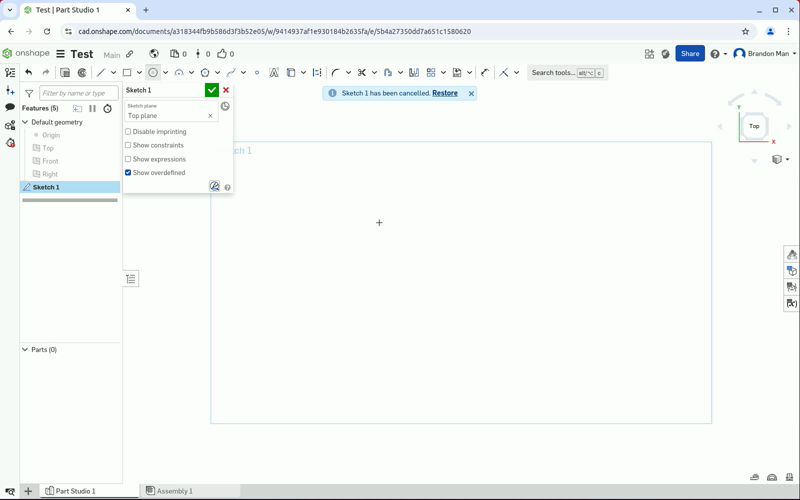
key_up(shift)
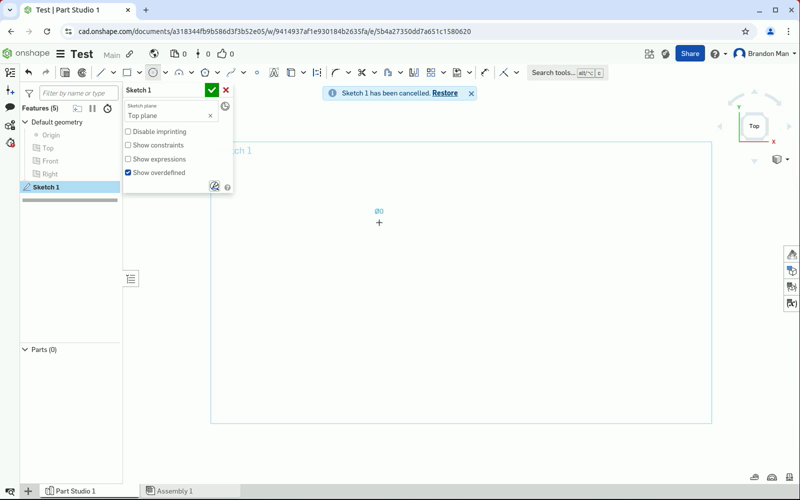
mouse_move(397, 222)
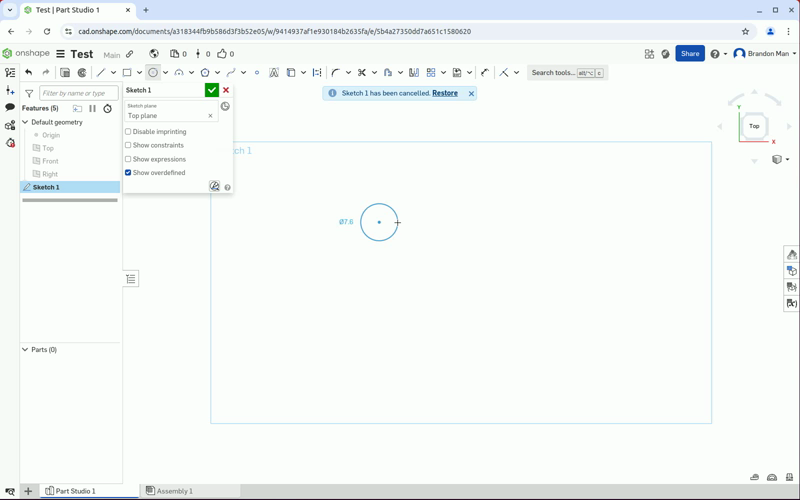
click(397, 222)
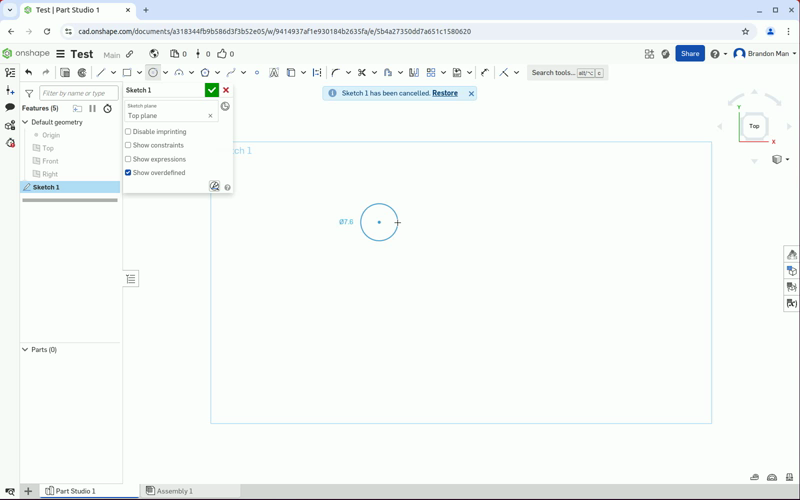
key(esc)
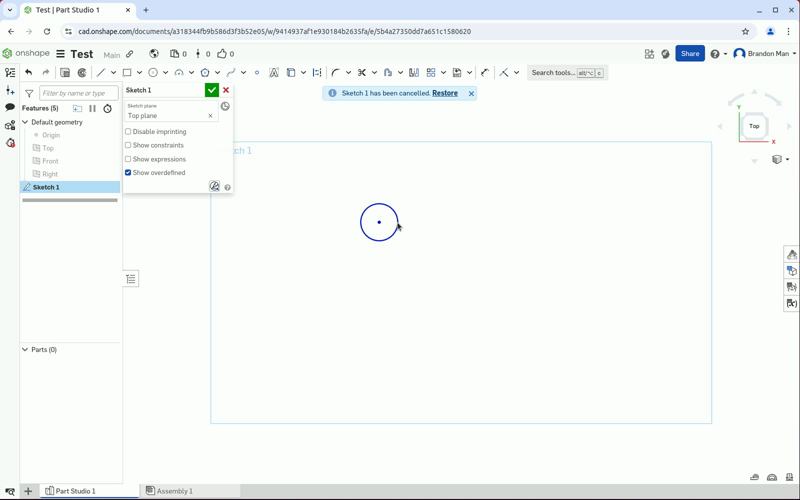
key(c)
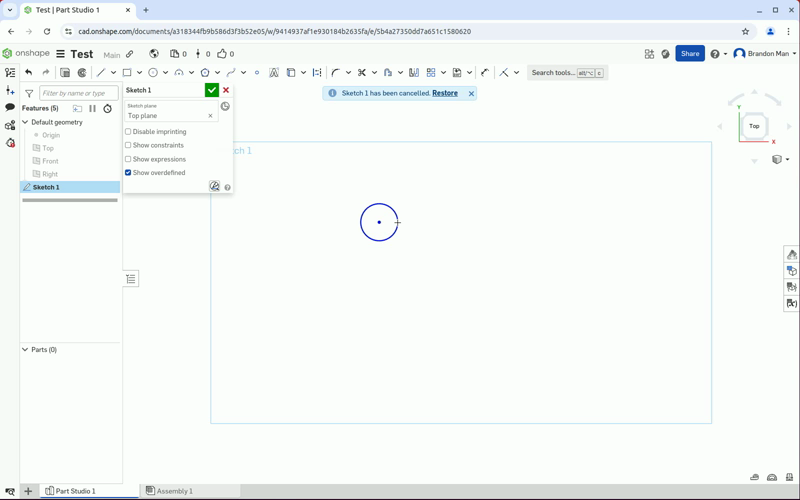
key_down(shift)
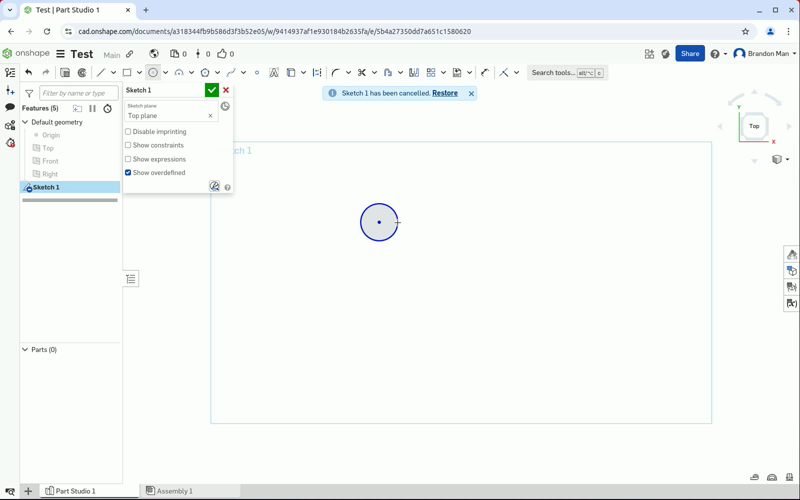
mouse_move(379, 222)
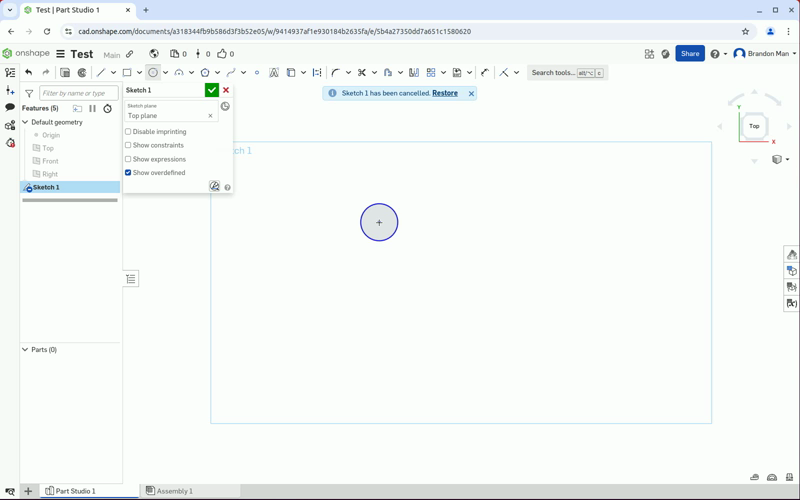
click(379, 222)
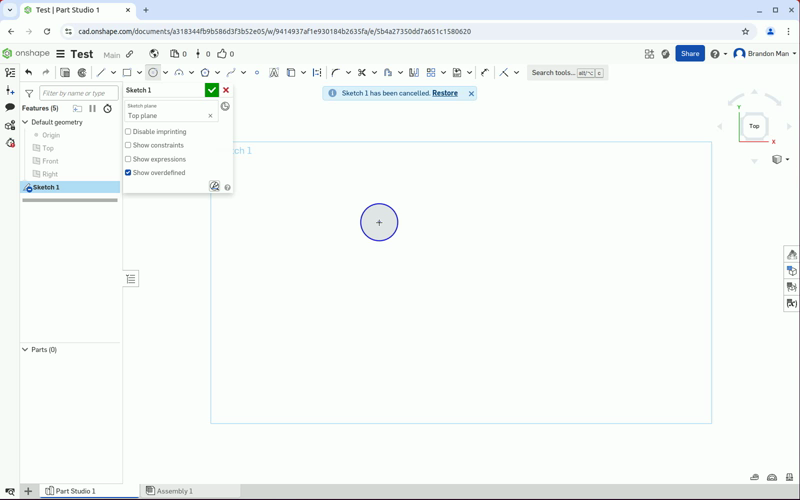
key_up(shift)
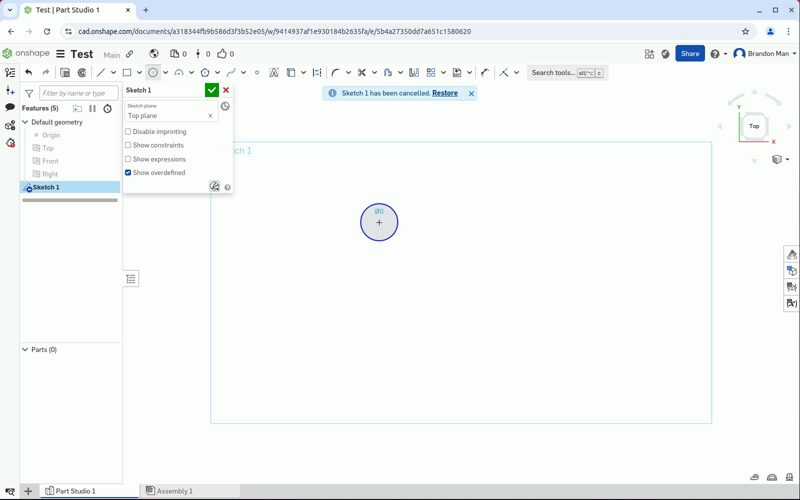
mouse_move(392, 222)
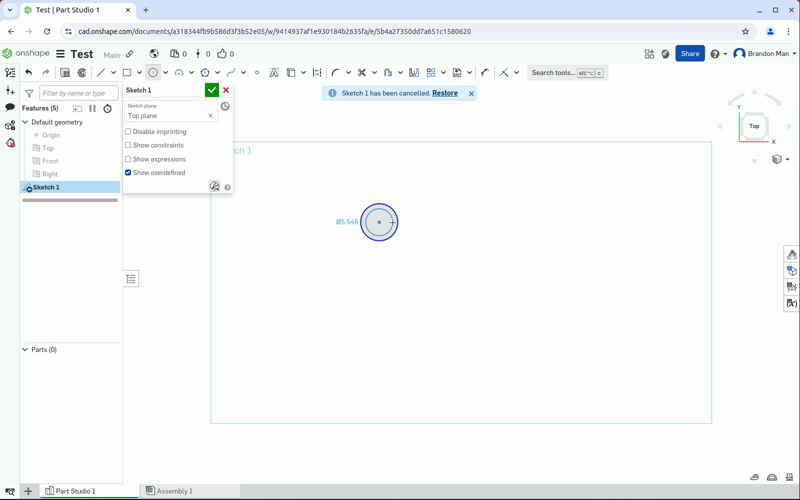
click(392, 222)
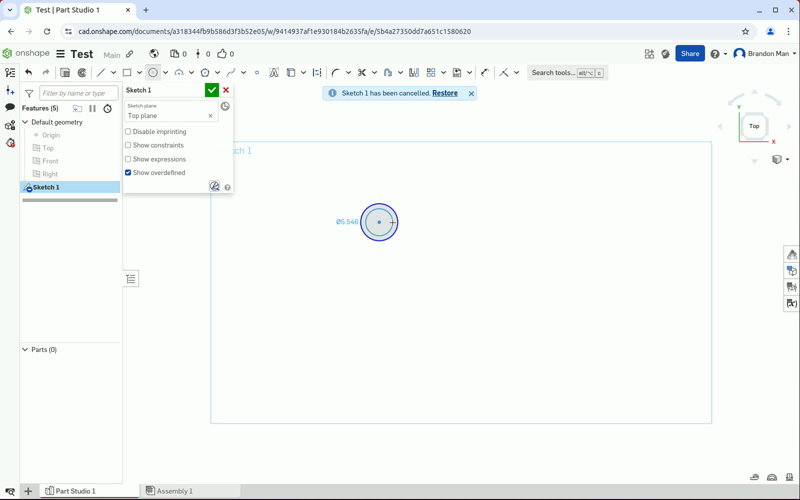
key(esc)
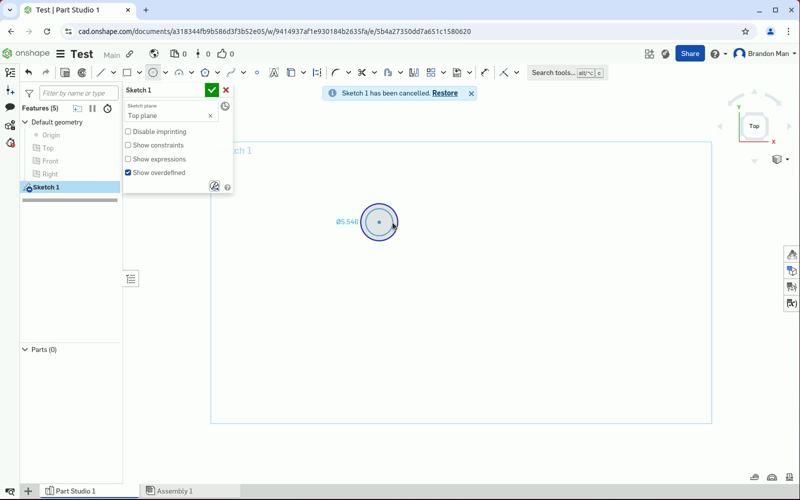
mouse_move(375, 237)
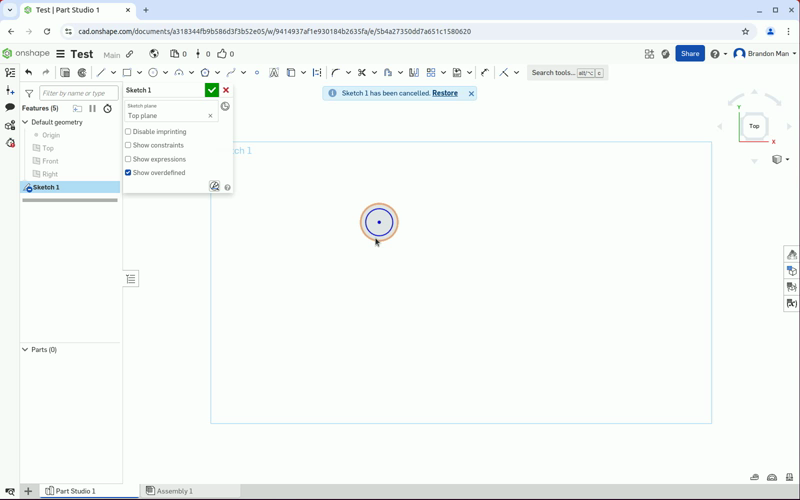
scroll(6)
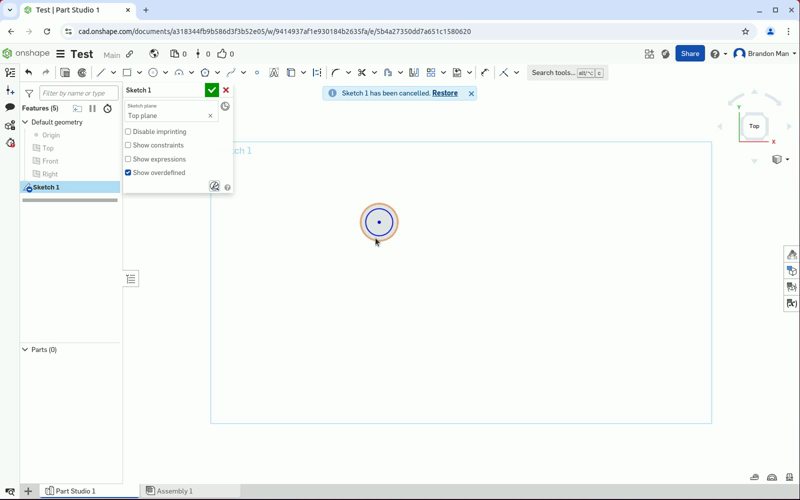
scroll(6)
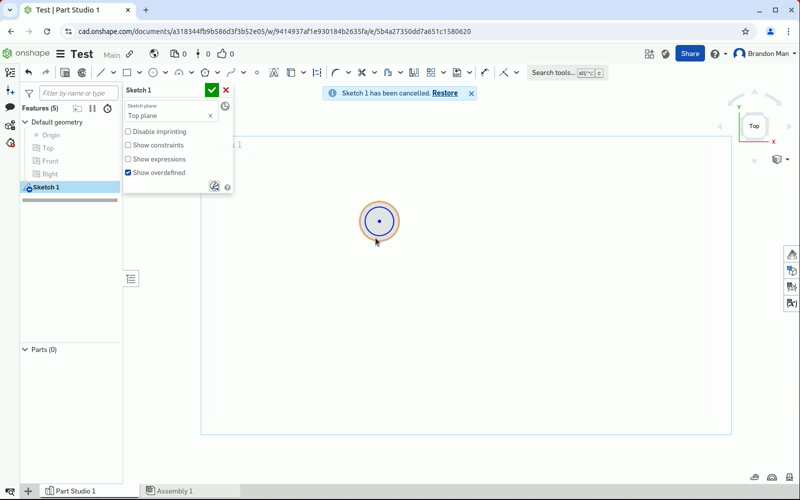
scroll(6)
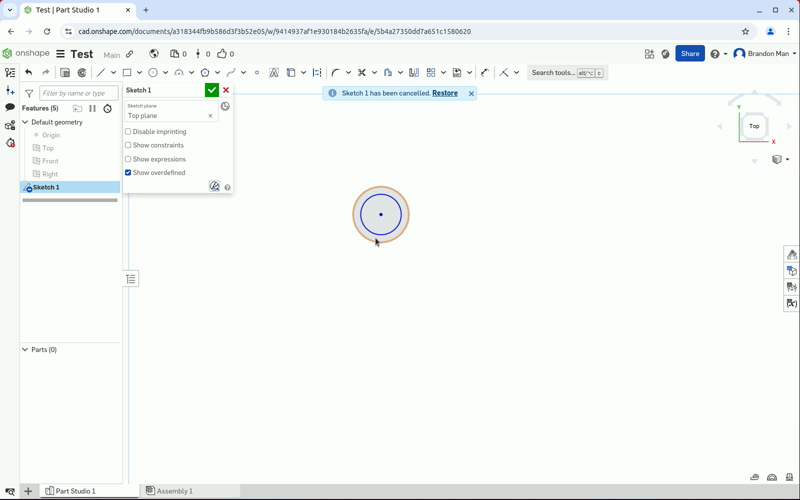
scroll(6)
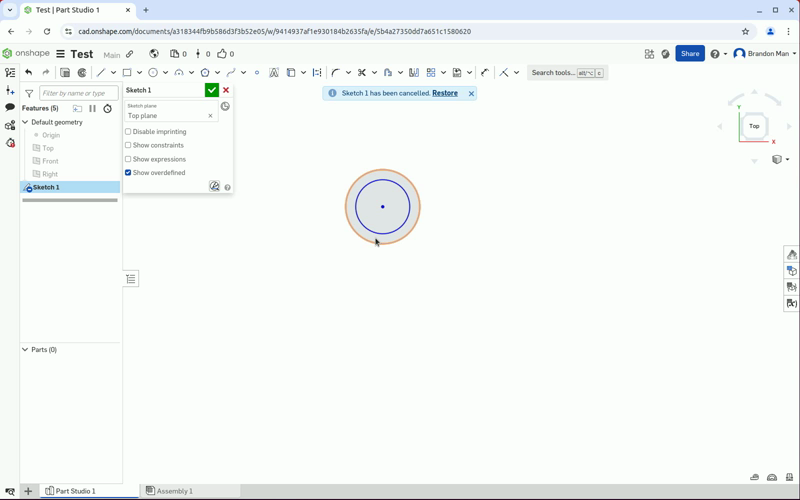
scroll(6)
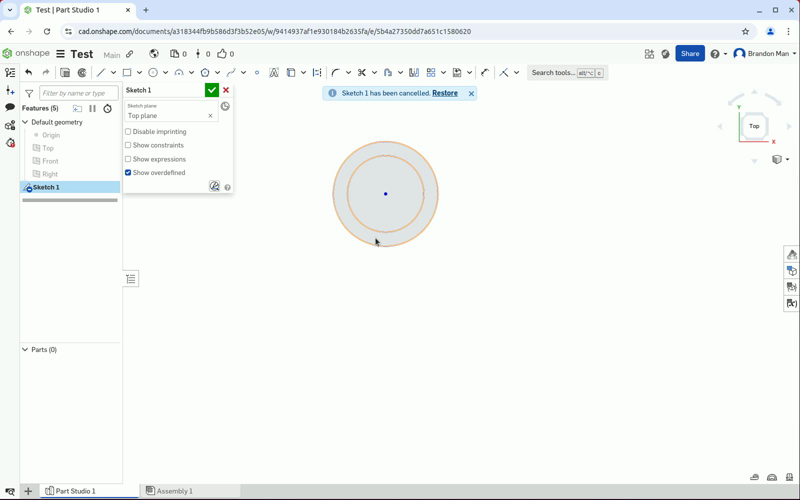
scroll(6)
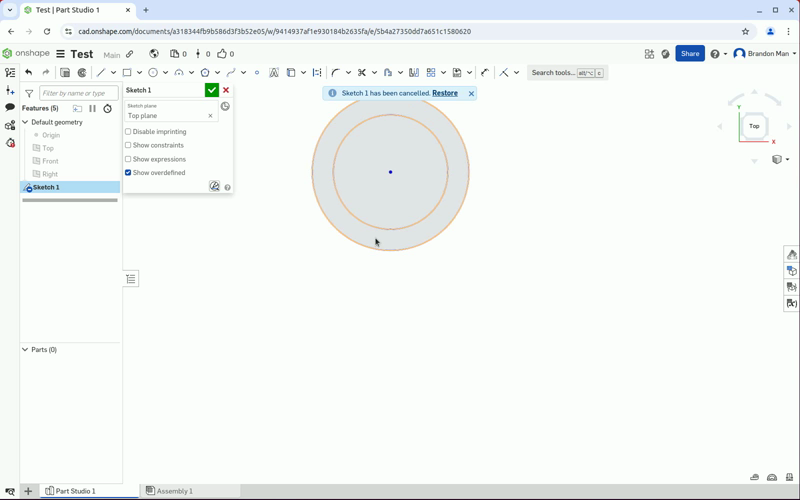
scroll(6)
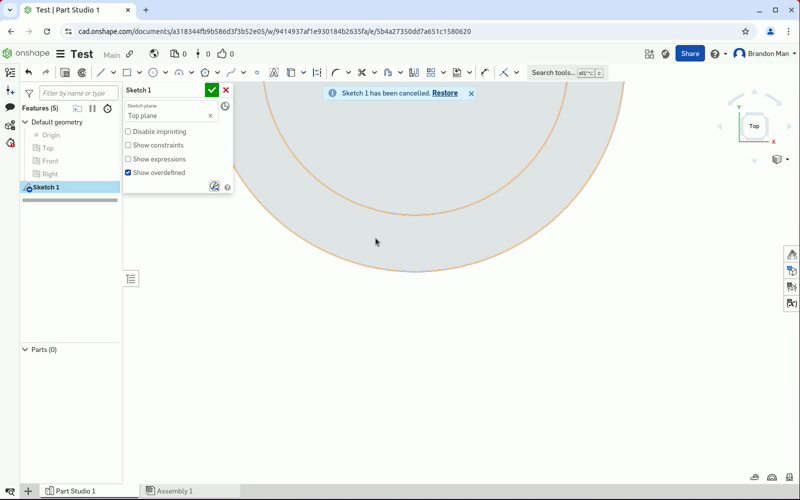
click(375, 237)
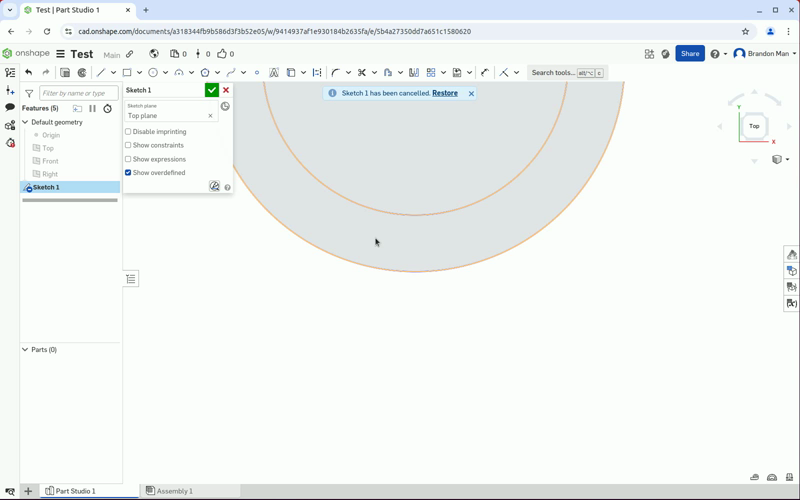
scroll(-6)
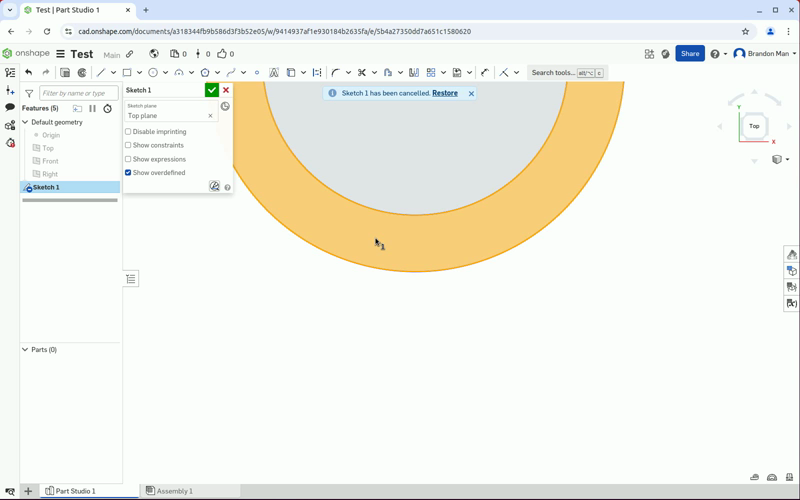
scroll(-6)
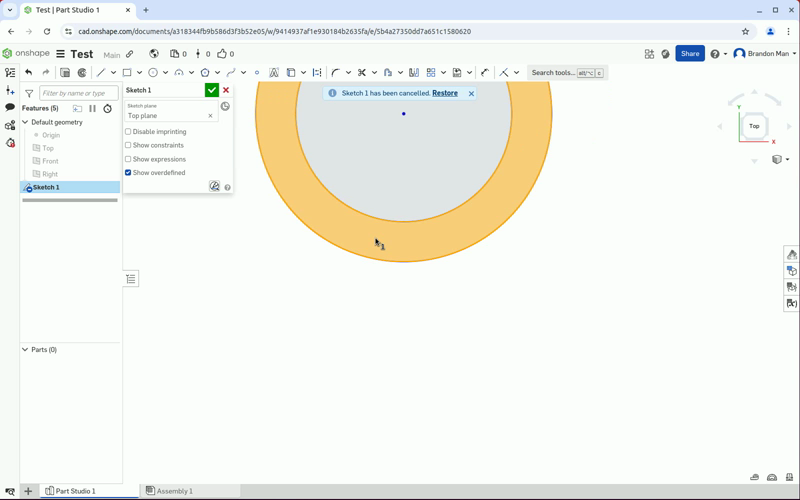
scroll(-6)
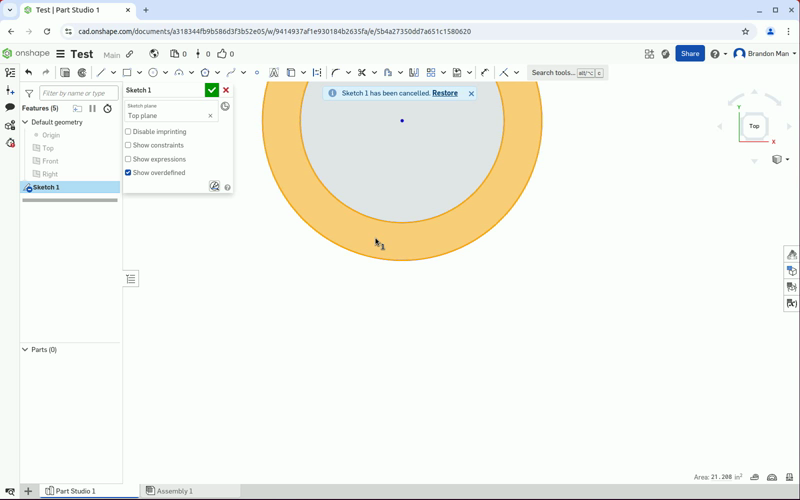
scroll(-6)
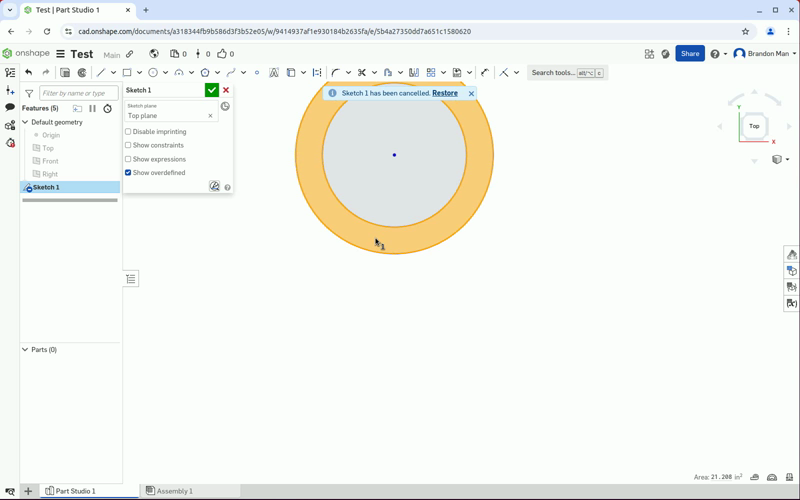
scroll(-6)
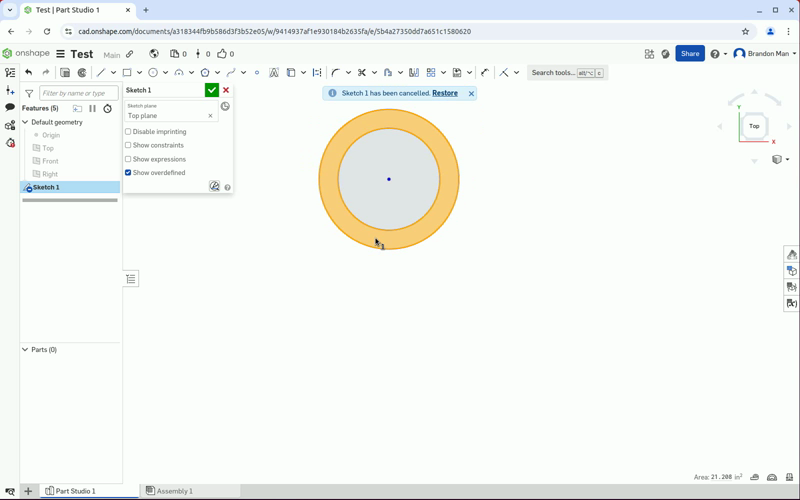
scroll(-6)
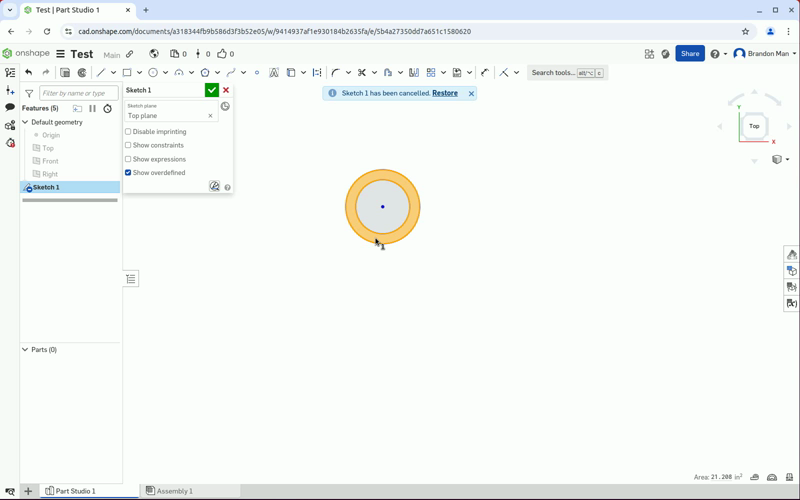
scroll(-6)
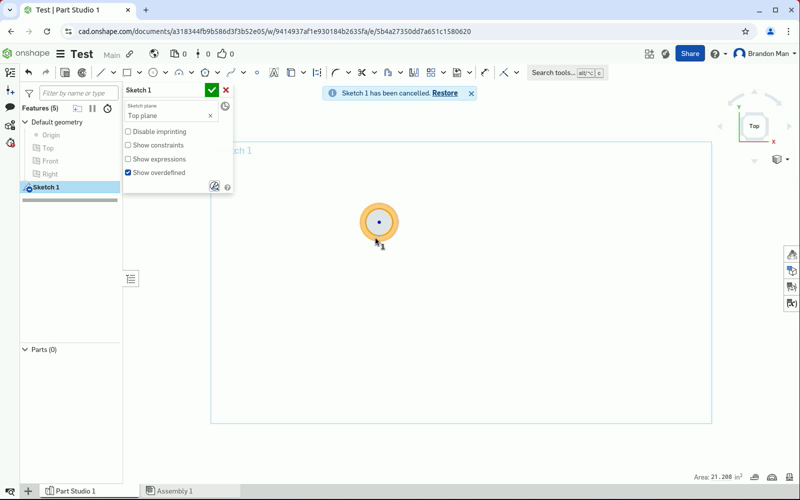
mouse_move(73, 352)
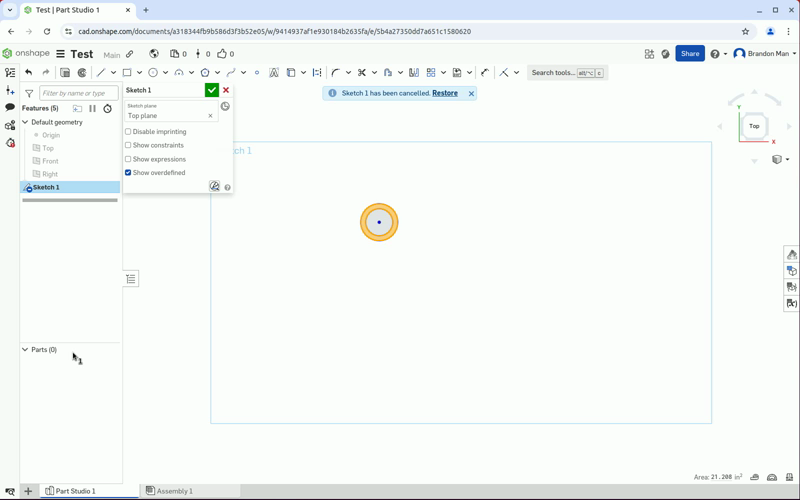
key(shift+y)
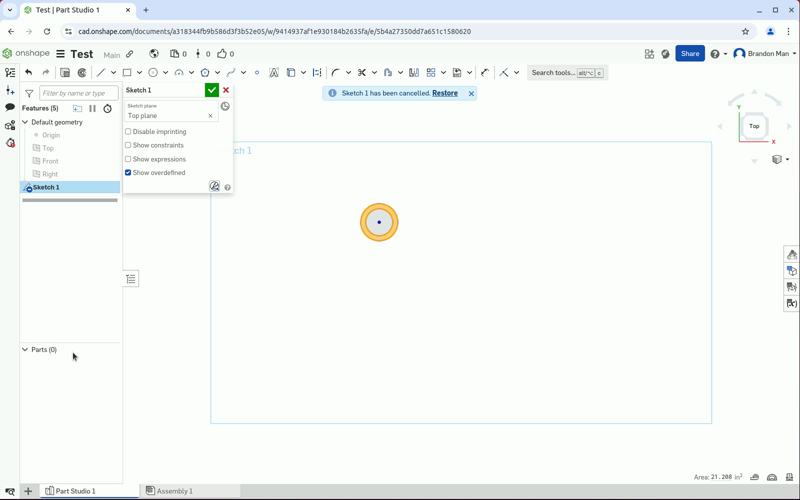
key(shift+e)
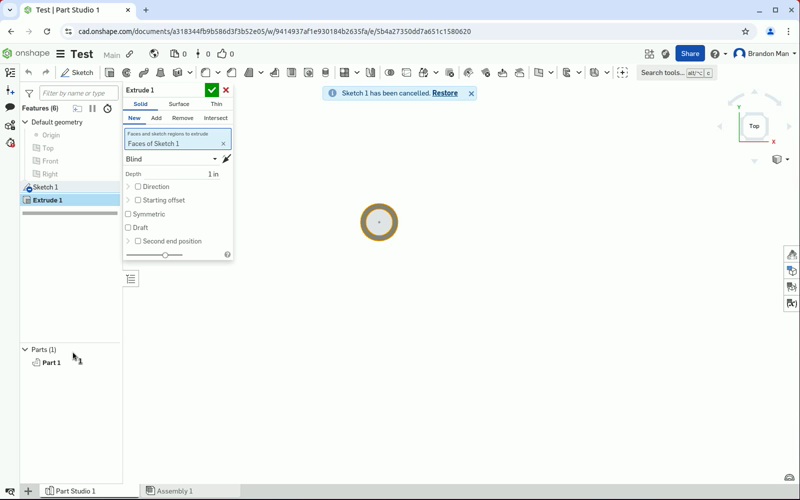
mouse_move(143, 106)
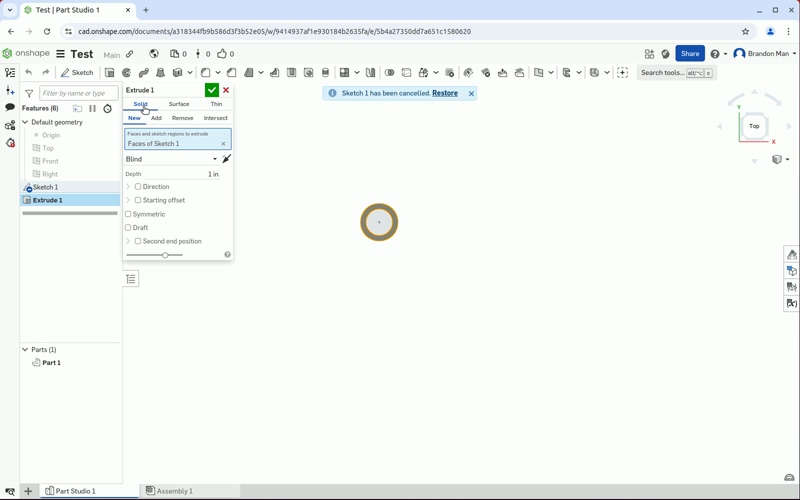
click(143, 106)
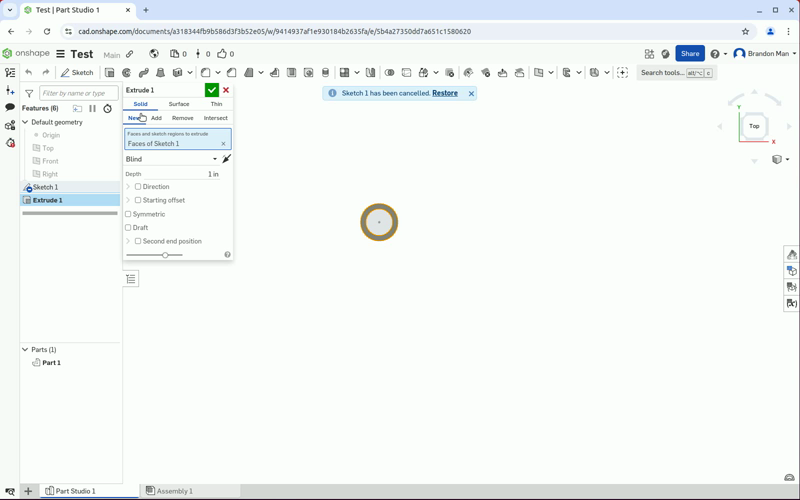
mouse_move(137, 120)
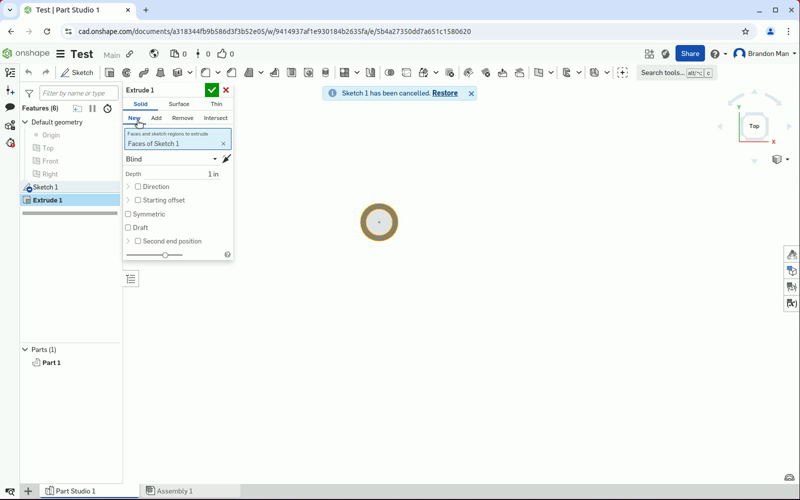
click(137, 120)
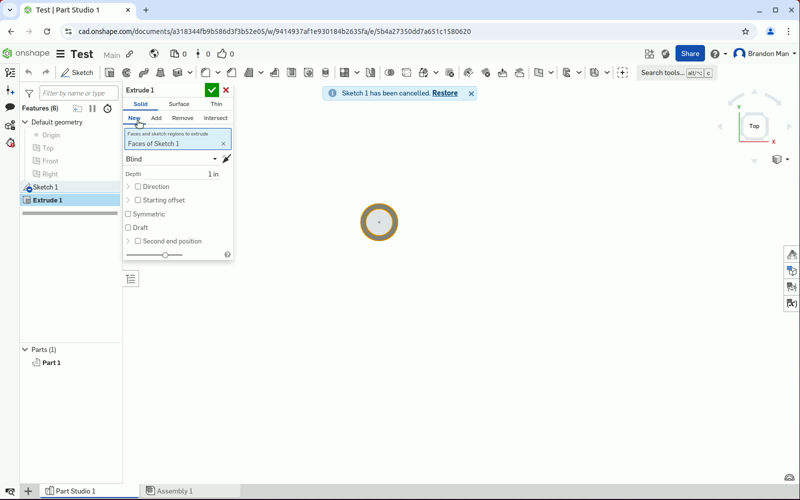
key(tab, 4)
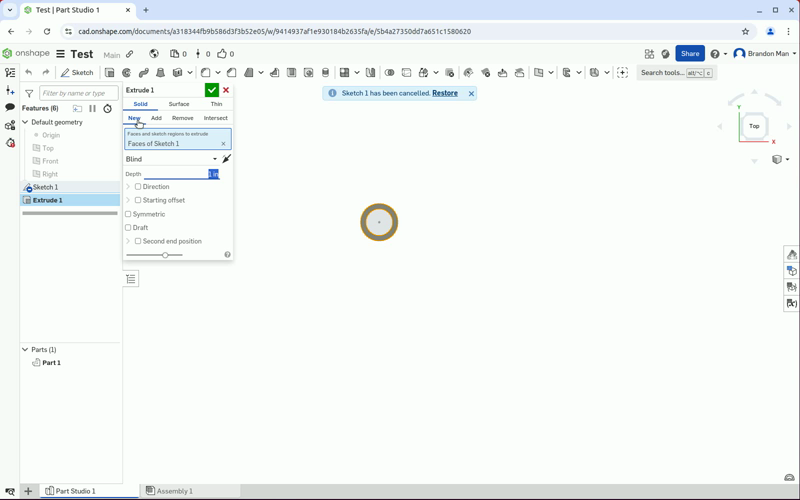
text(-12.517)
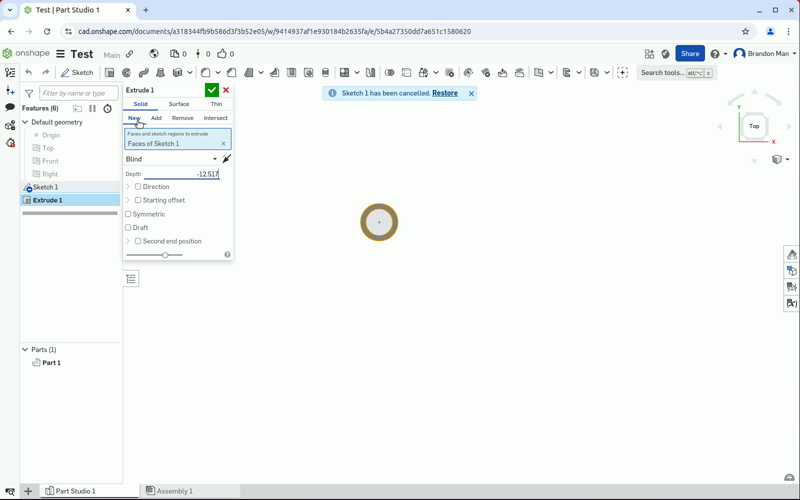
key(enter)
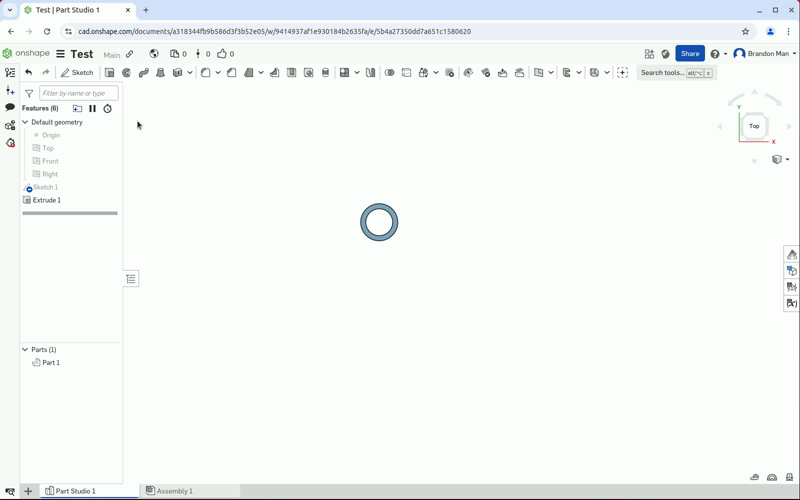
key(shift+h)
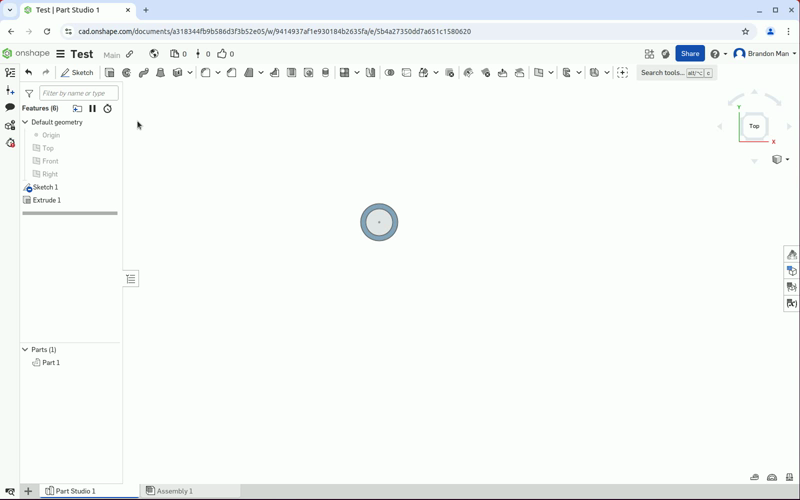
key(shift+h)
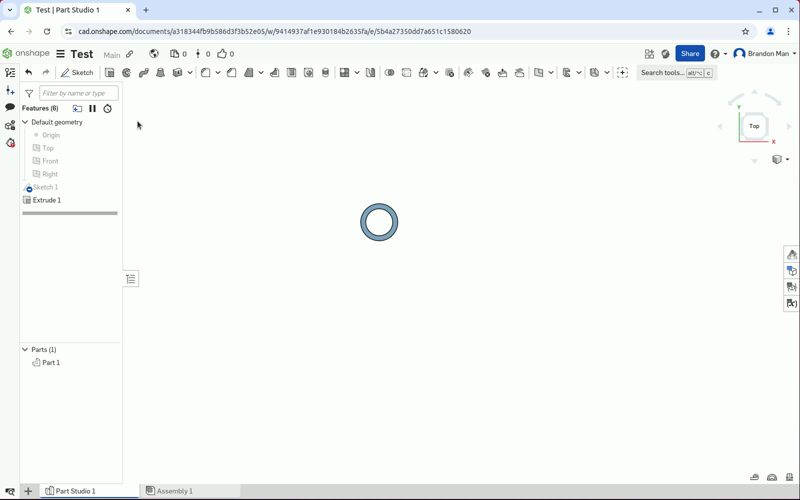
mouse_move(73, 189)
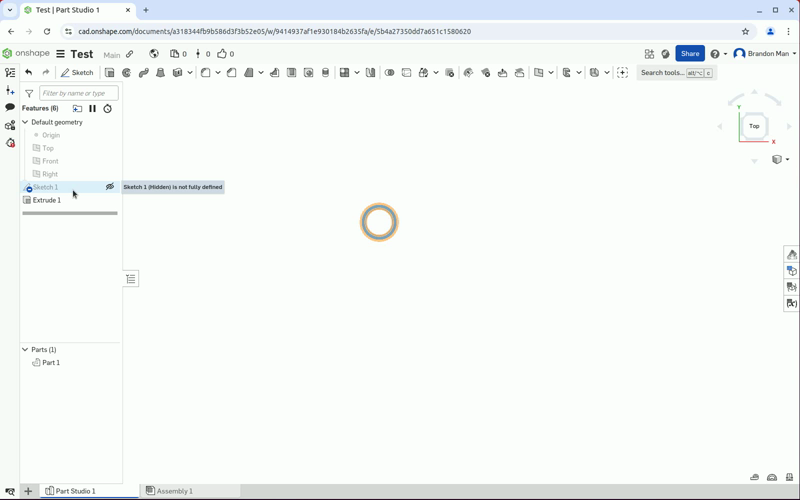
click(73, 189)
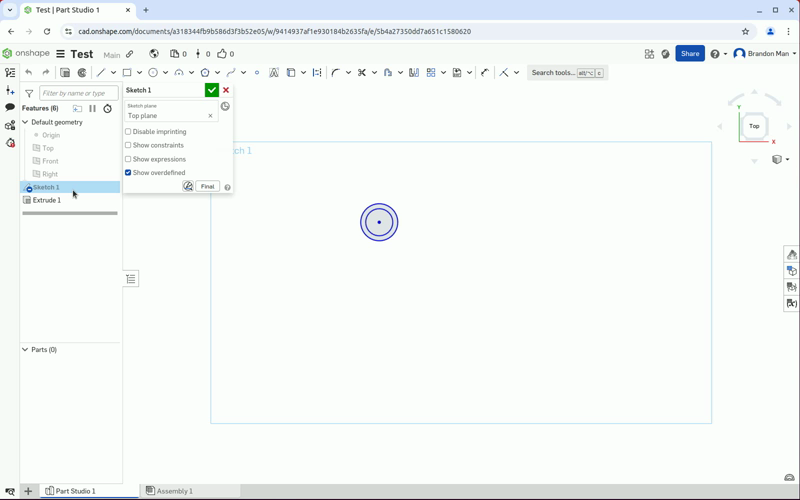
mouse_move(229, 92)
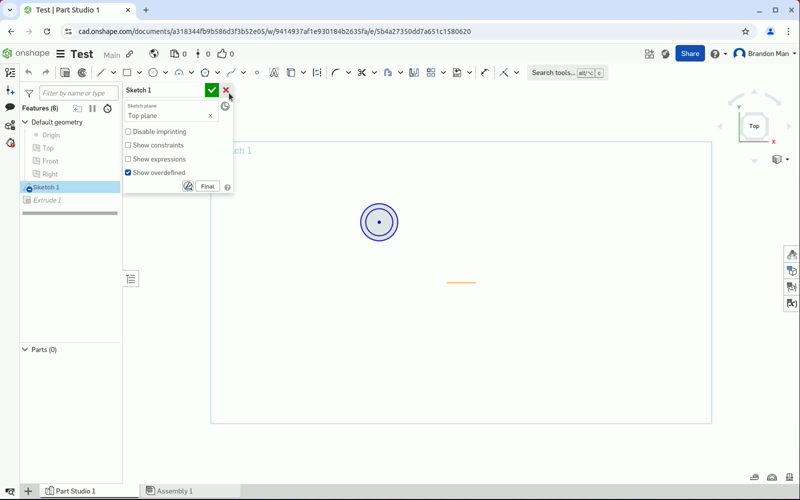
click(229, 92)
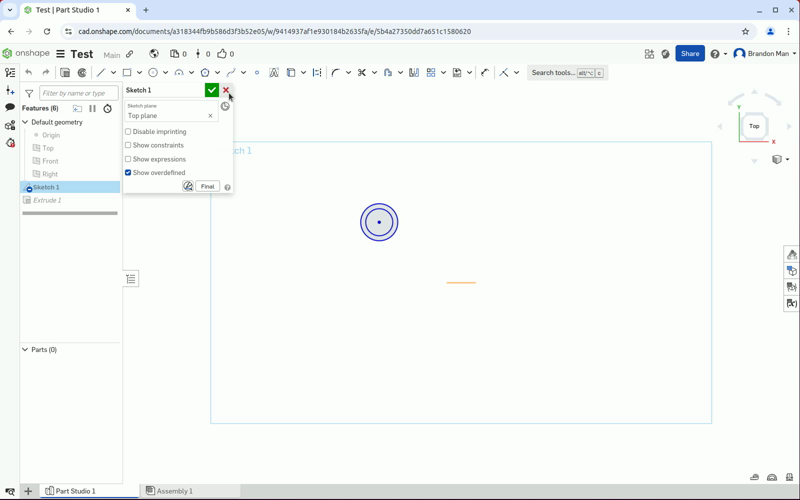
key(shift+s)
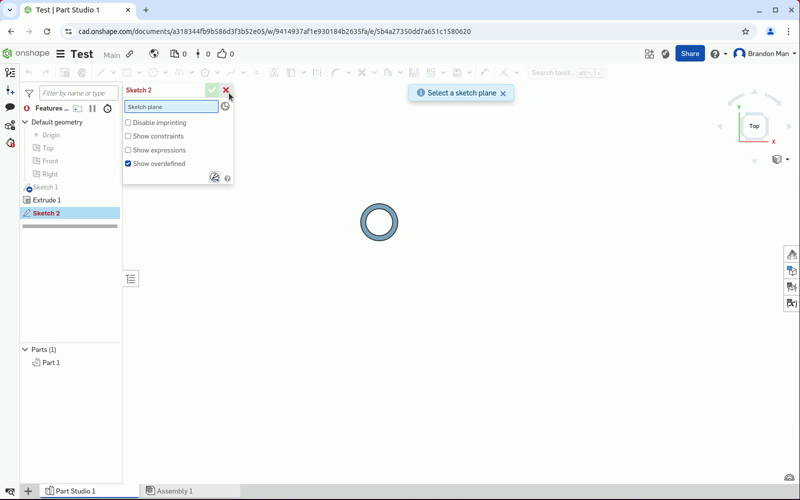
mouse_move(73, 150)
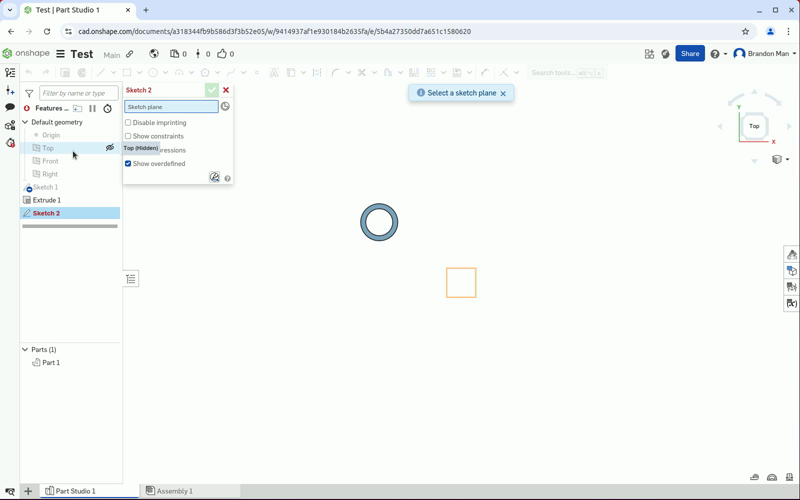
click(73, 150)
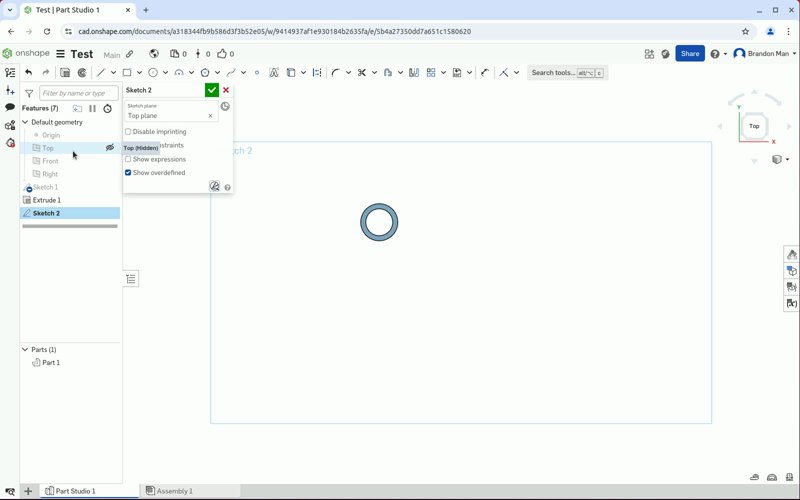
mouse_move(73, 352)
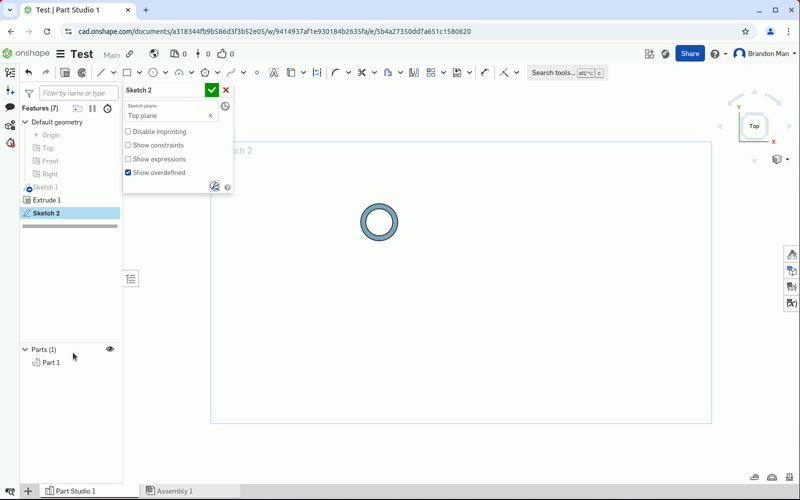
key(y)
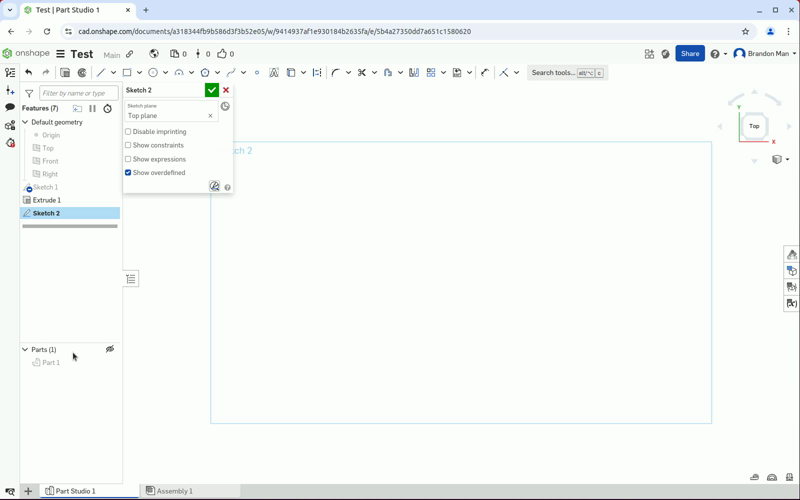
key(c)
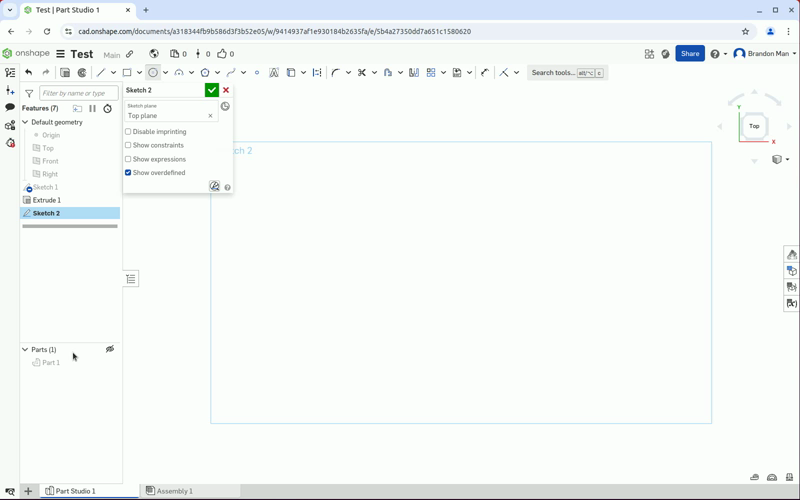
key_down(shift)
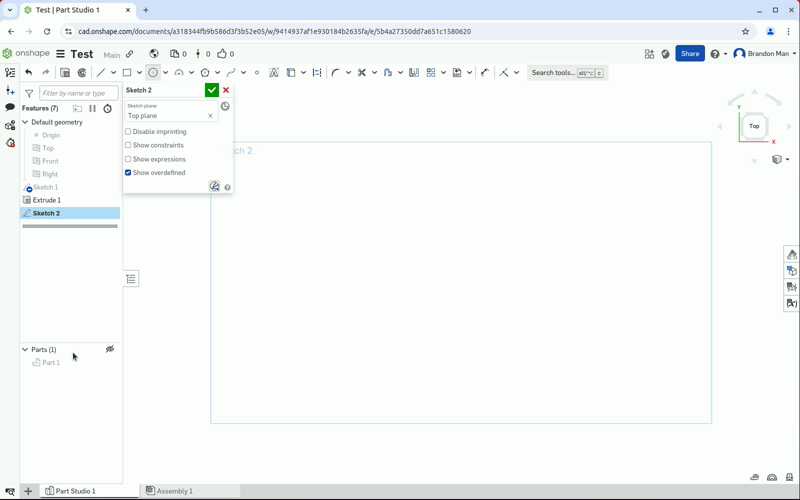
mouse_move(379, 222)
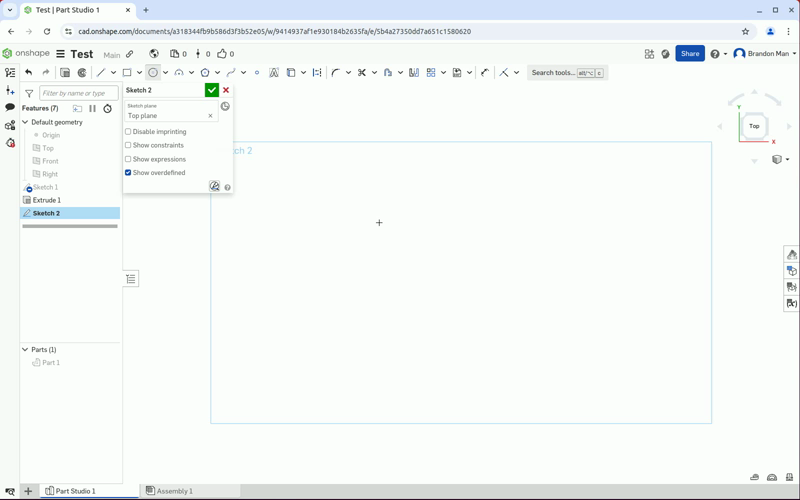
click(379, 222)
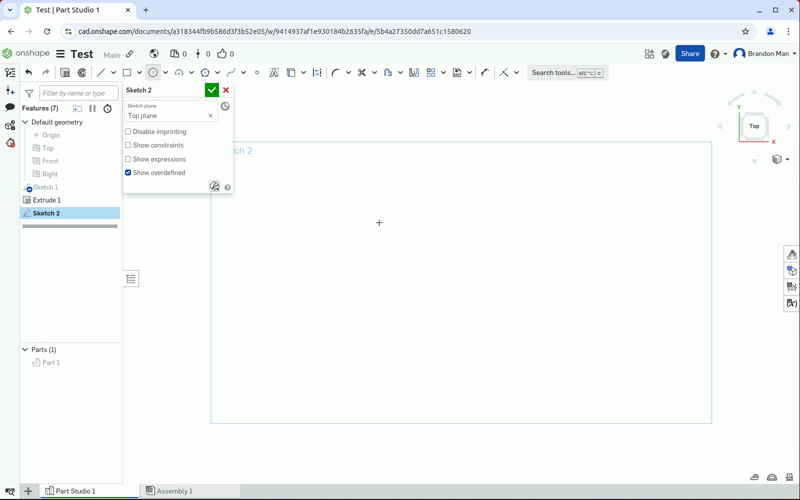
key_up(shift)
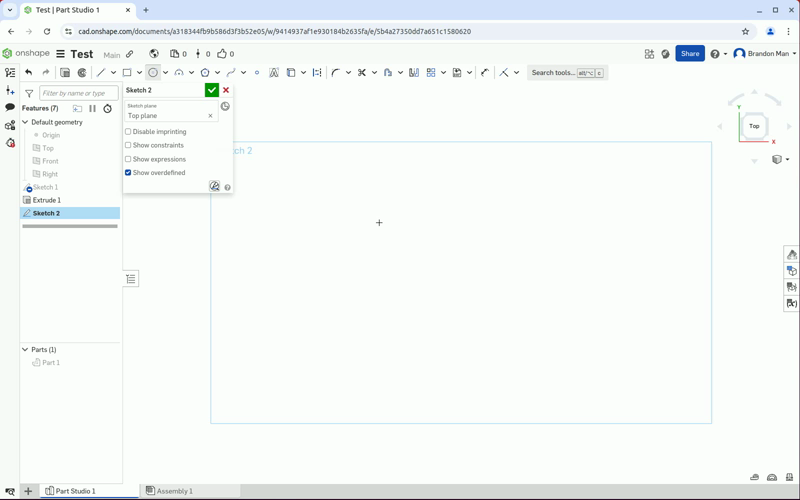
mouse_move(410, 222)
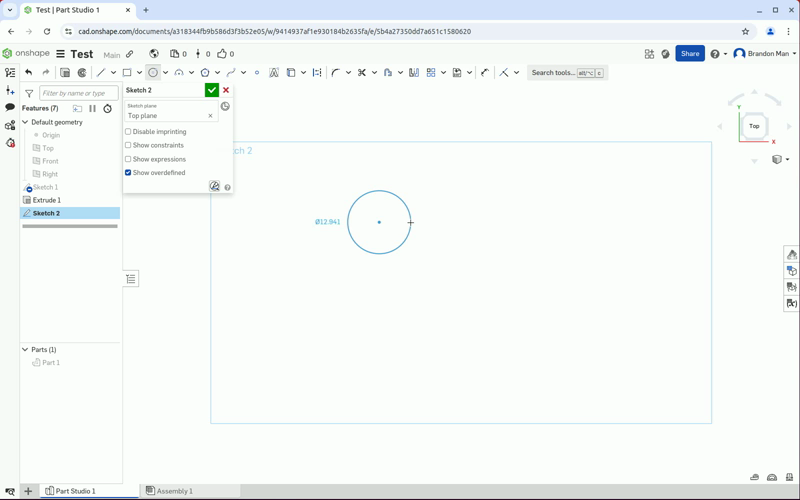
click(410, 222)
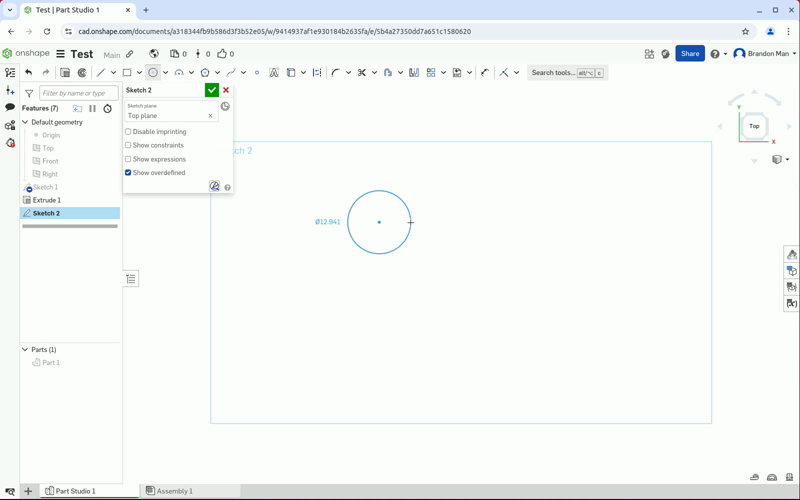
key(esc)
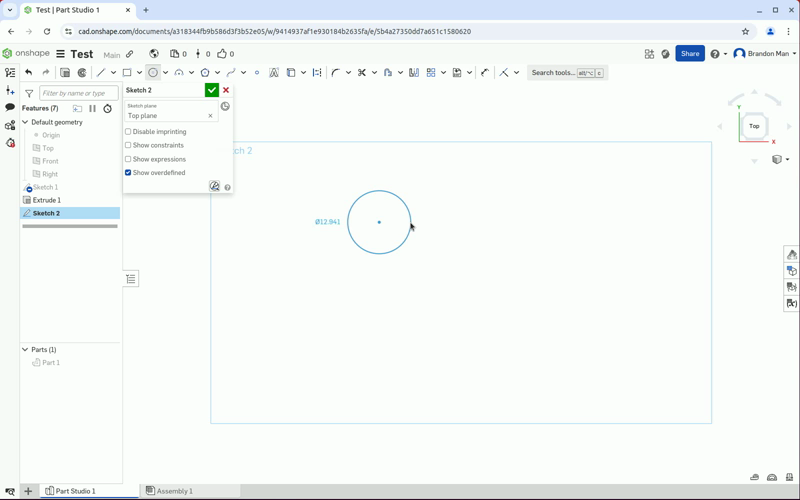
key(c)
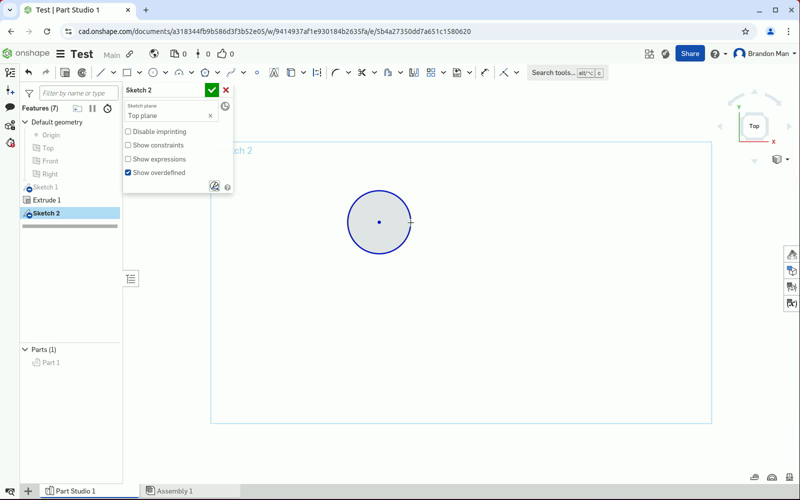
key_down(shift)
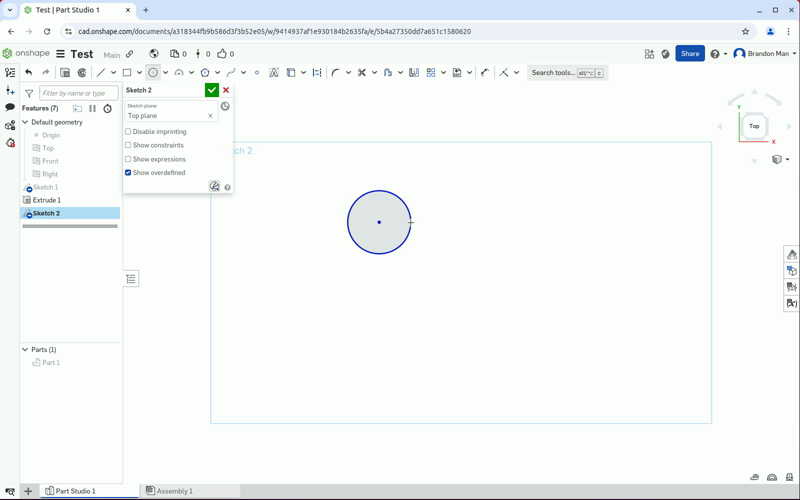
mouse_move(379, 222)
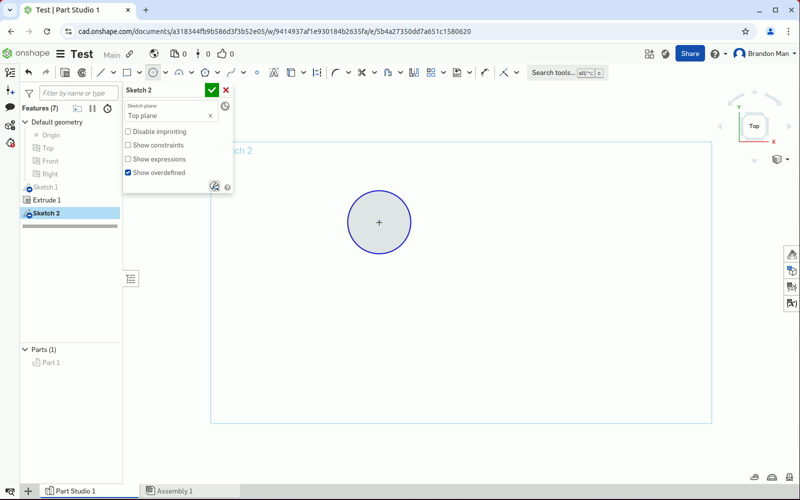
click(379, 222)
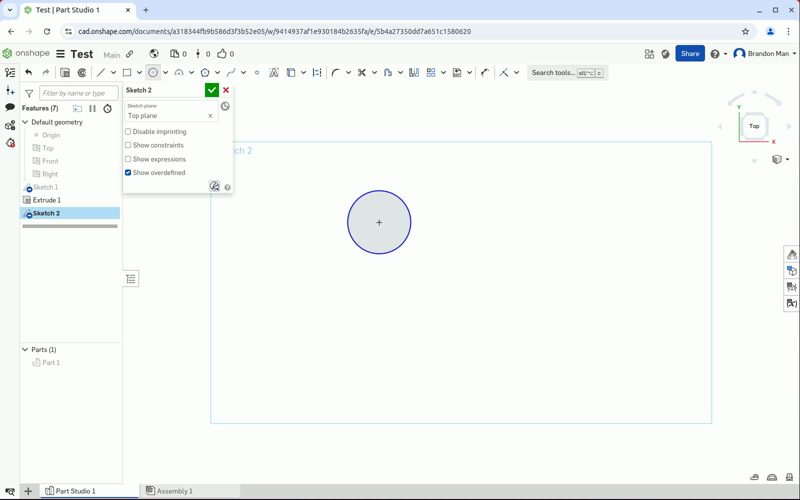
key_up(shift)
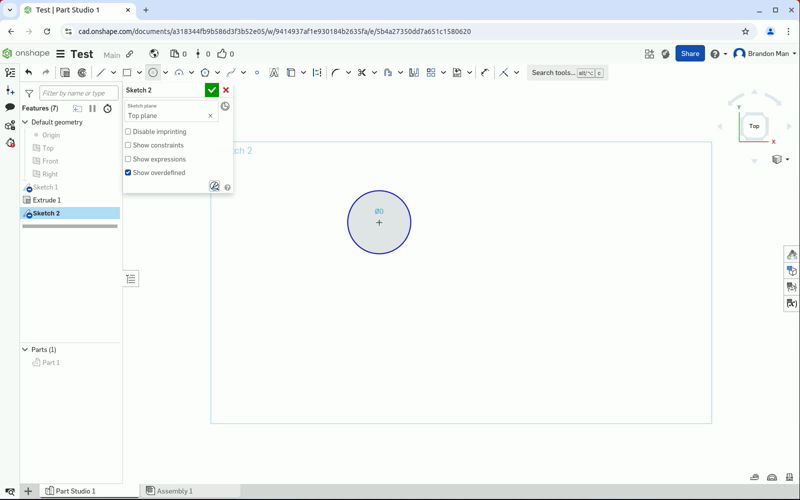
mouse_move(396, 222)
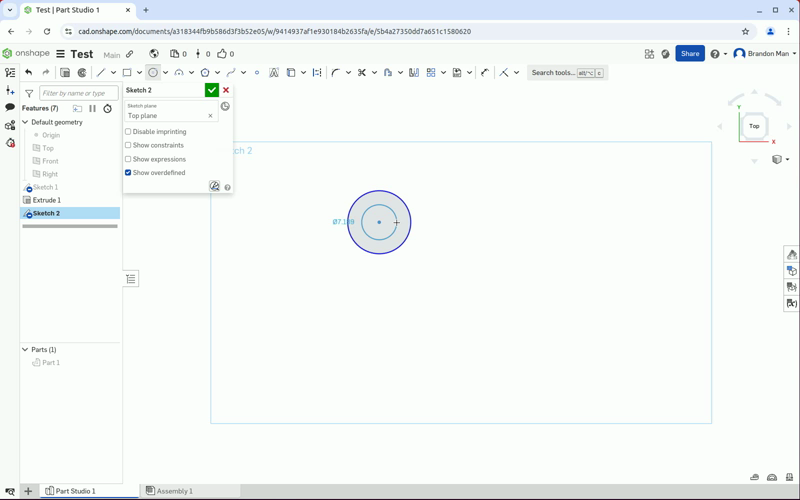
click(396, 222)
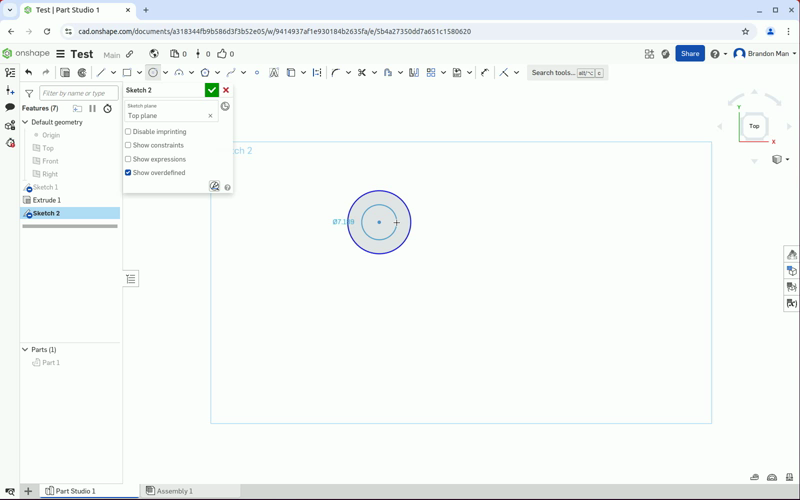
key(esc)
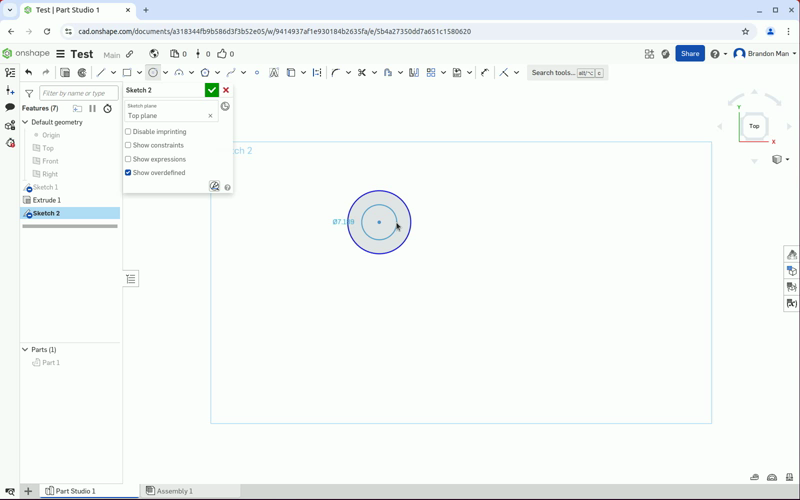
mouse_move(364, 204)
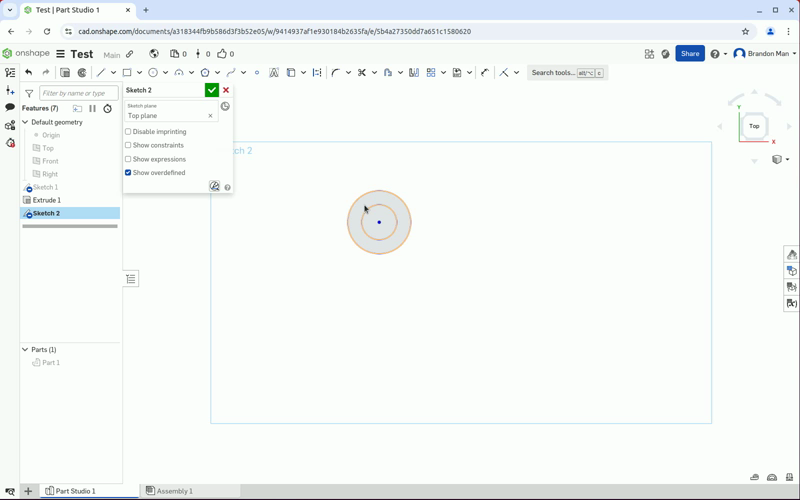
click(364, 204)
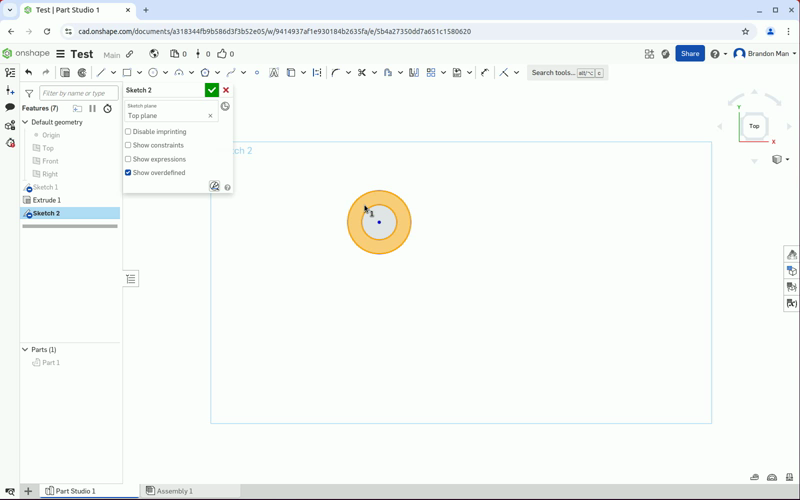
mouse_move(73, 352)
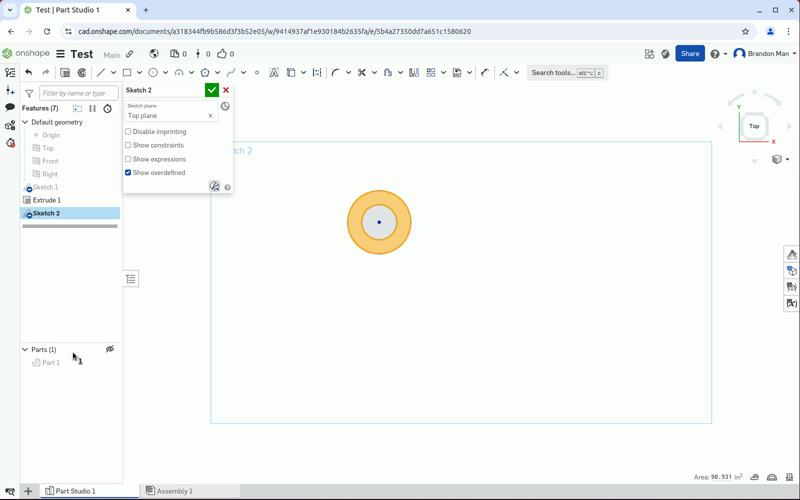
key(shift+y)
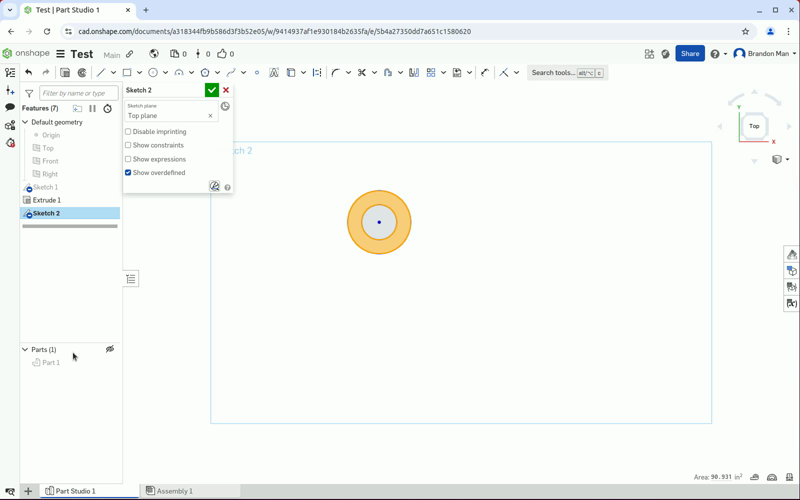
key(shift+e)
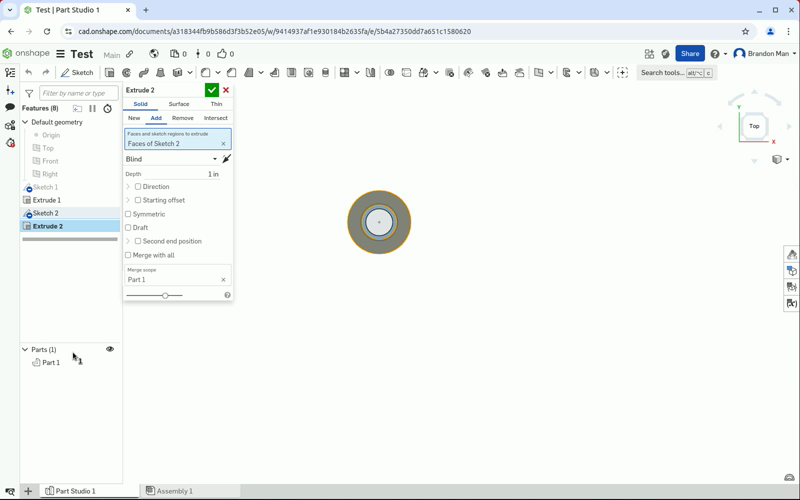
mouse_move(143, 106)
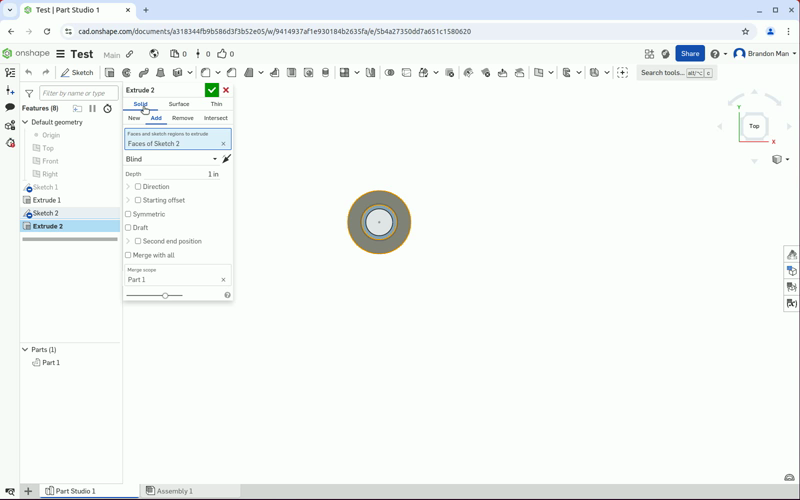
click(143, 106)
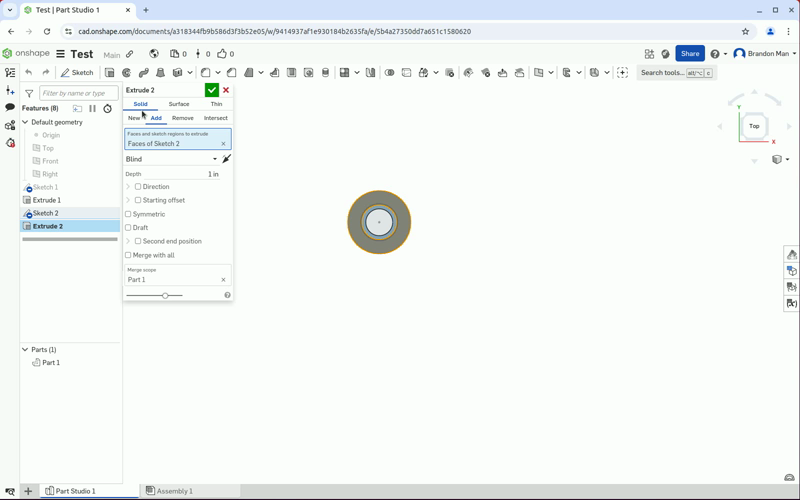
mouse_move(137, 120)
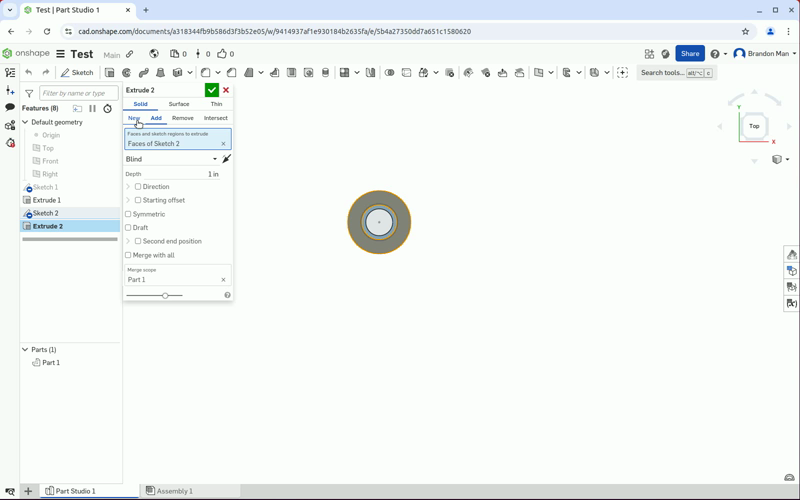
click(137, 120)
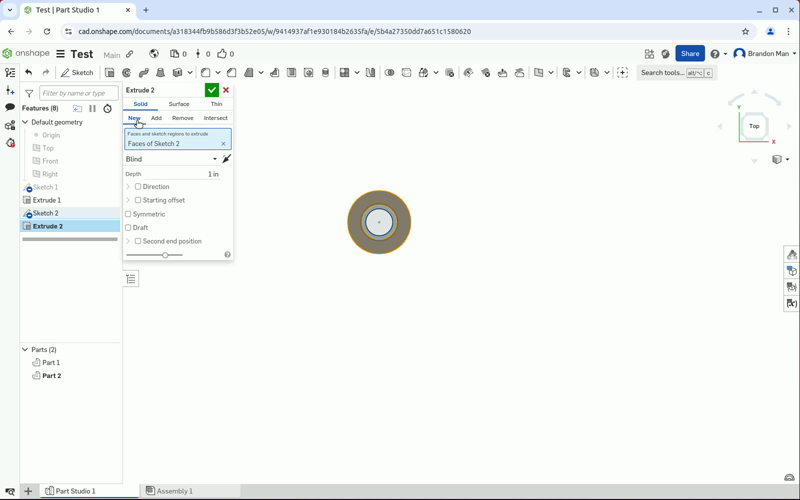
key(tab, 4)
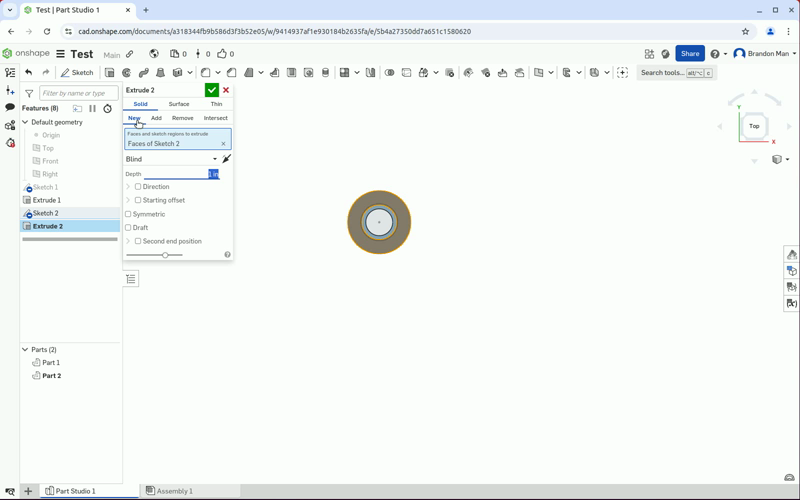
text(-1.204)
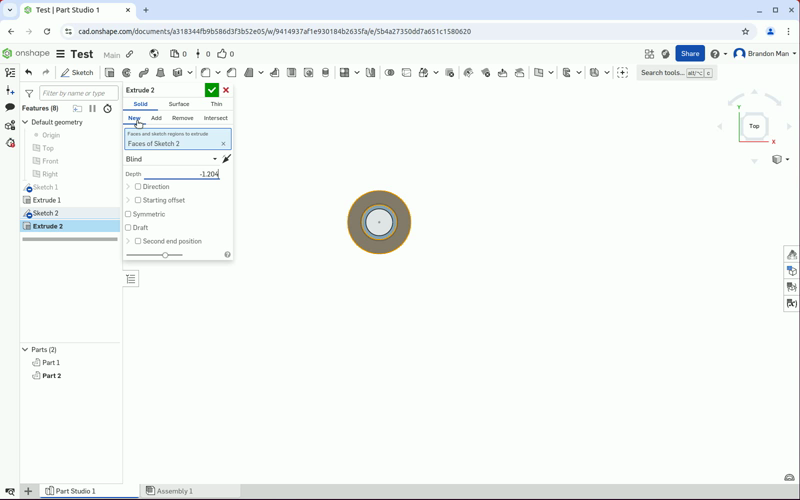
key(enter)
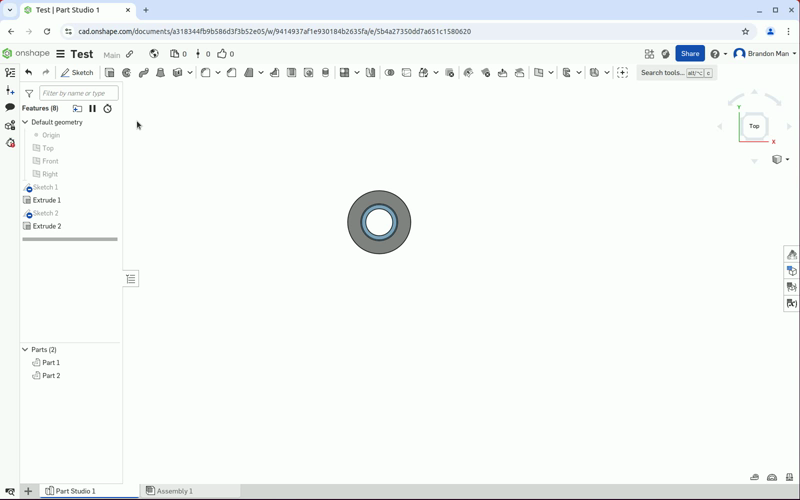
key(shift+h)
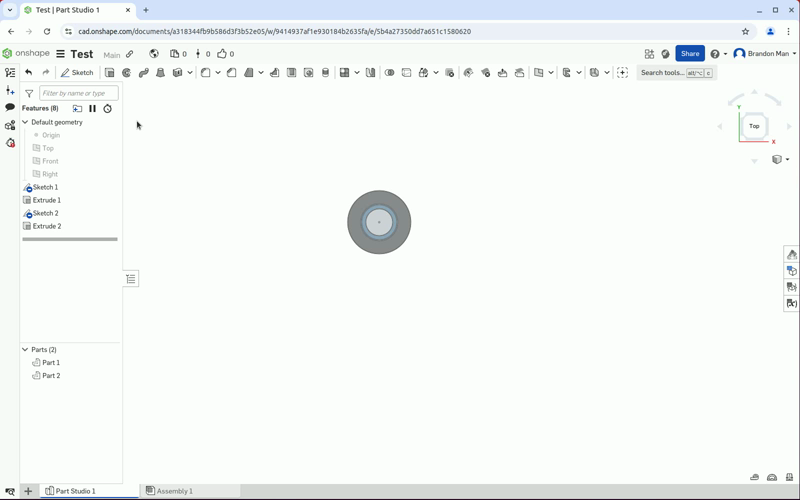
key(shift+h)
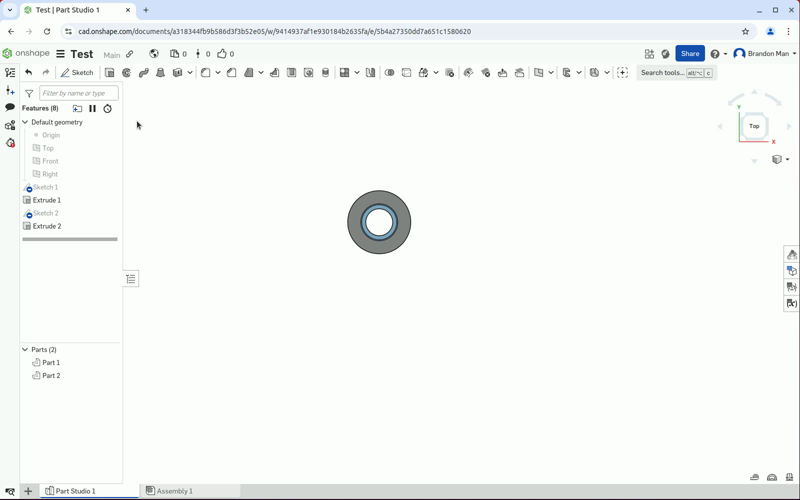
mouse_move(73, 189)
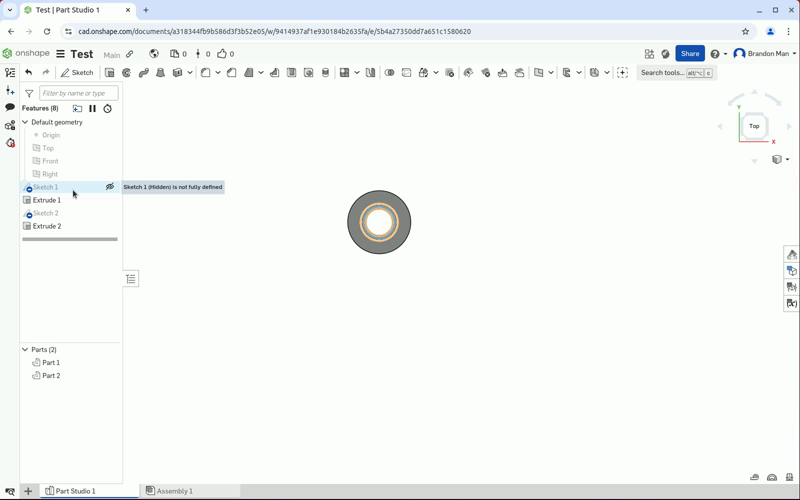
click(73, 189)
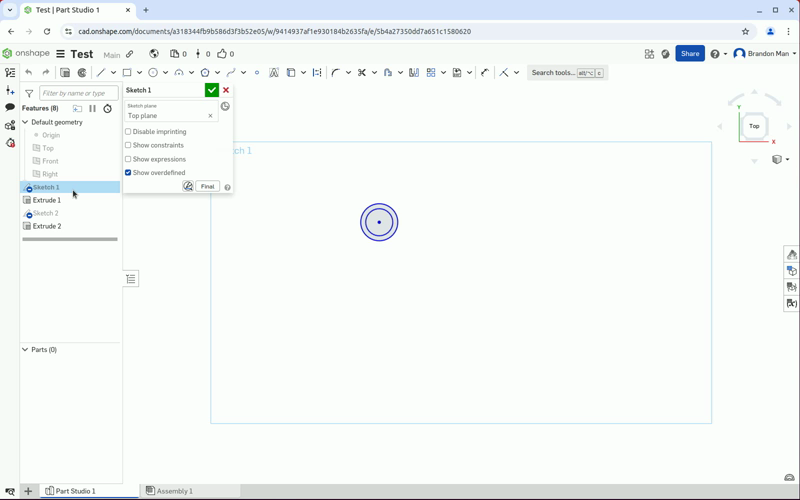
mouse_move(229, 92)
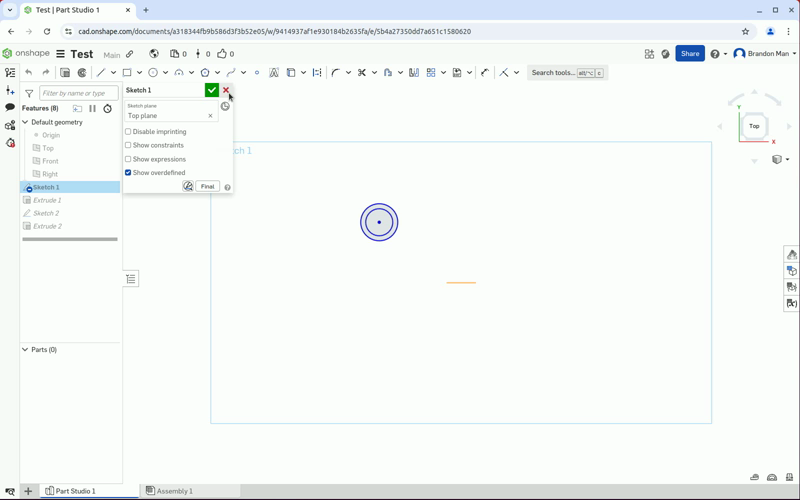
click(229, 92)
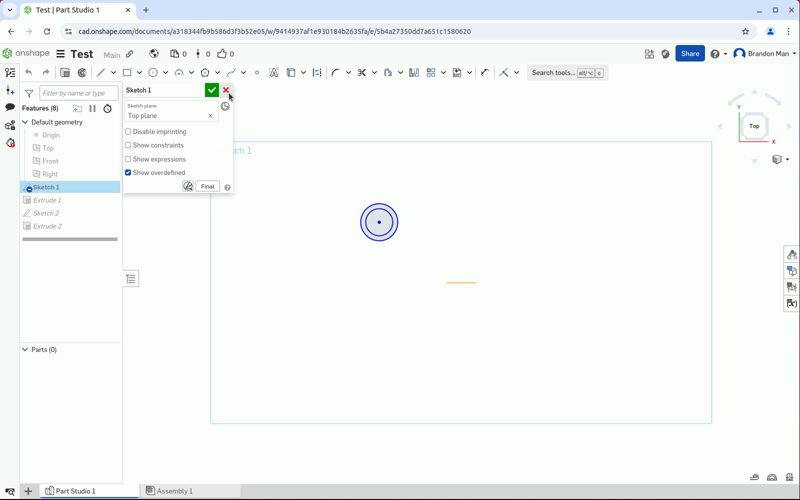
key(shift+s)
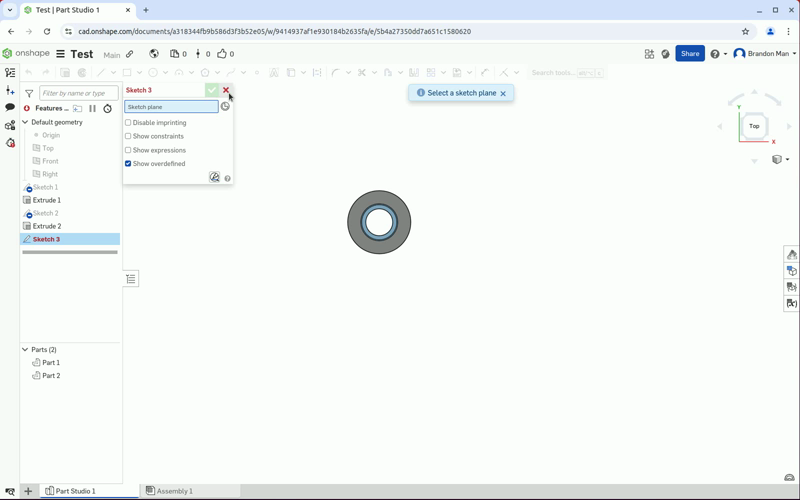
mouse_move(73, 150)
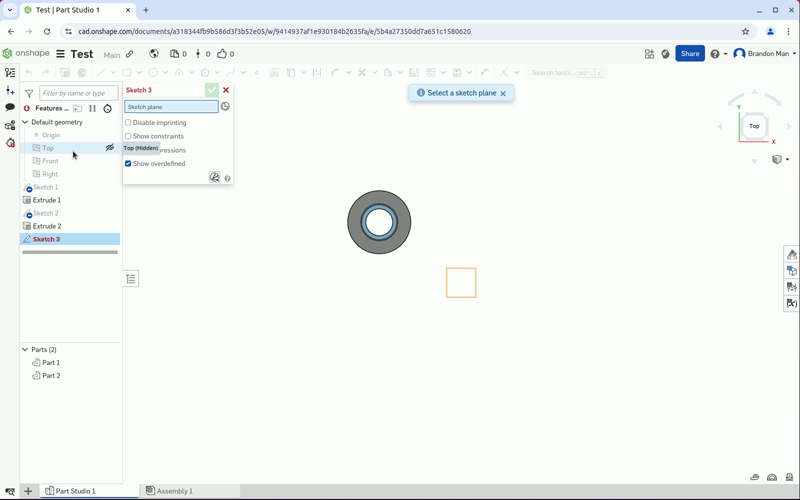
click(73, 150)
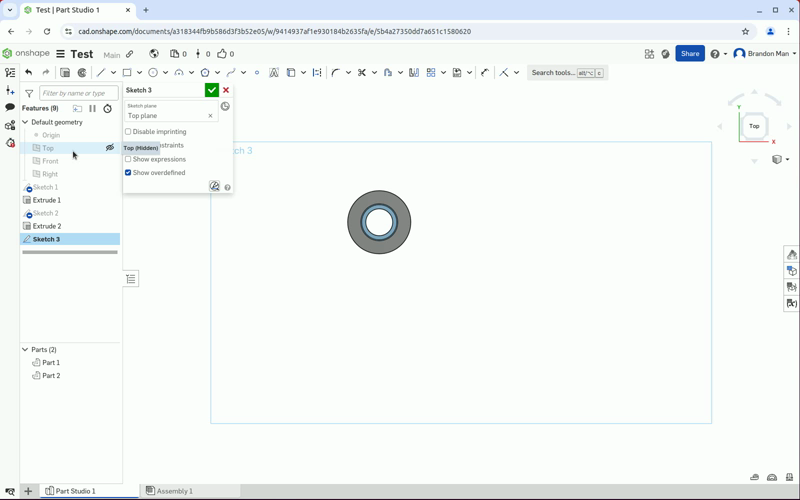
mouse_move(73, 352)
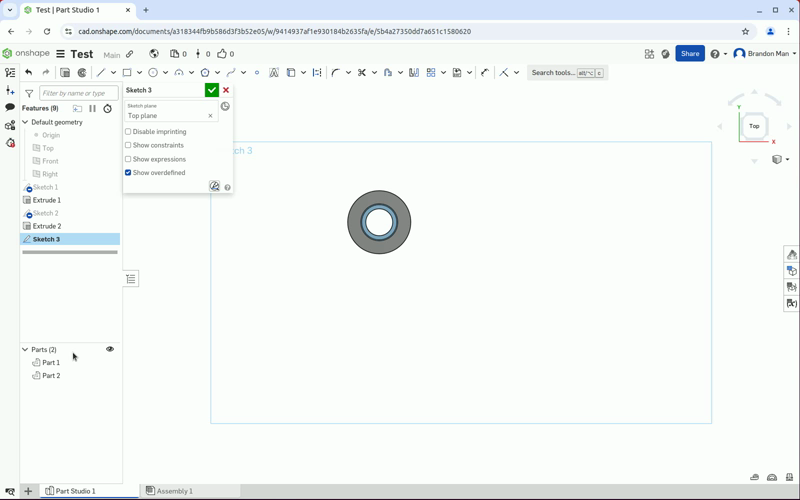
key(y)
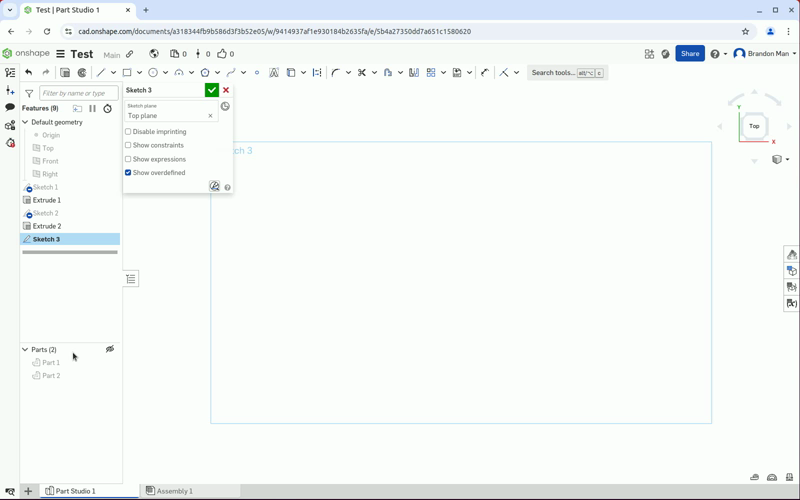
key(c)
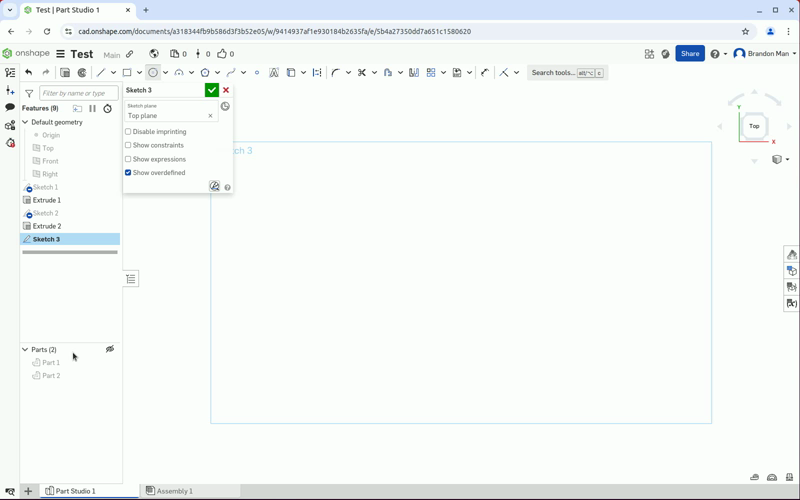
key_down(shift)
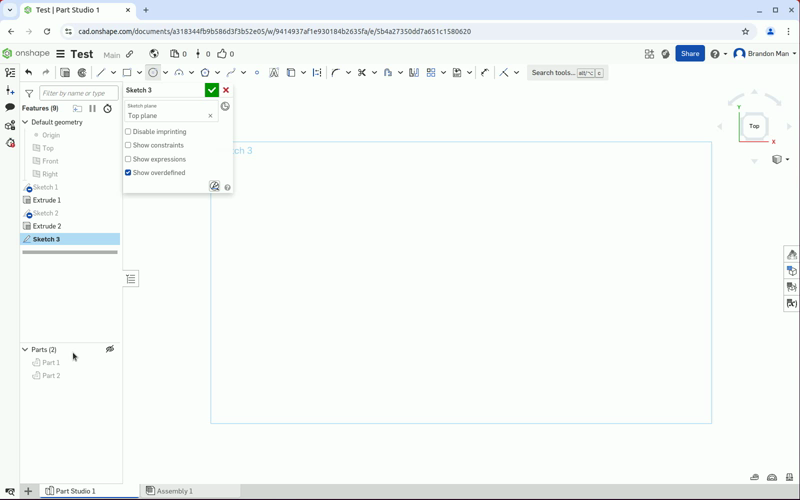
mouse_move(379, 222)
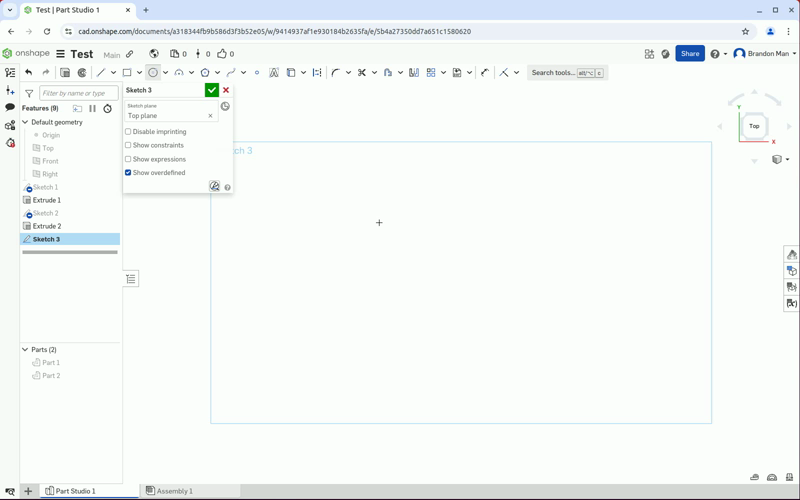
click(379, 222)
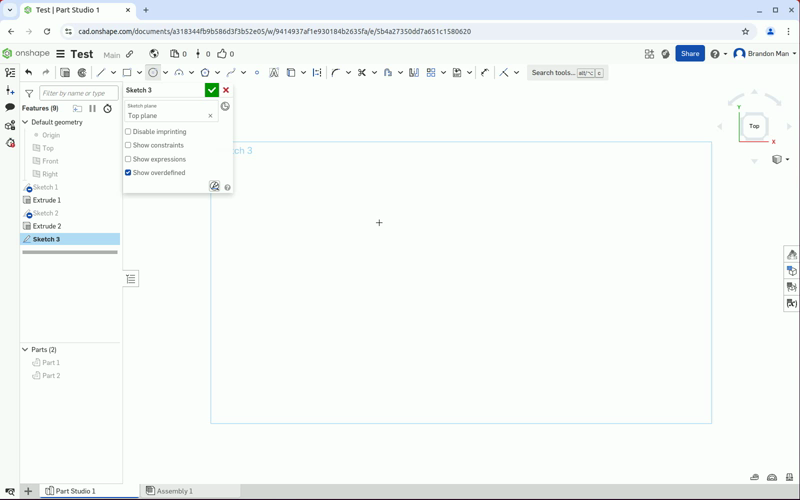
key_up(shift)
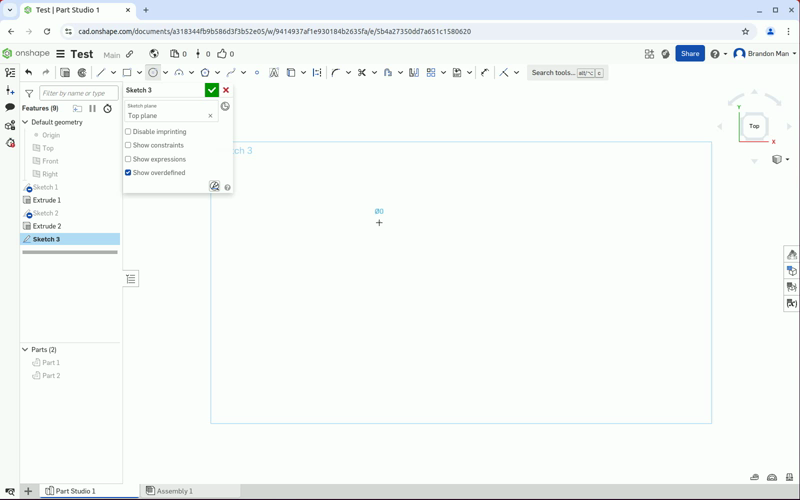
mouse_move(397, 222)
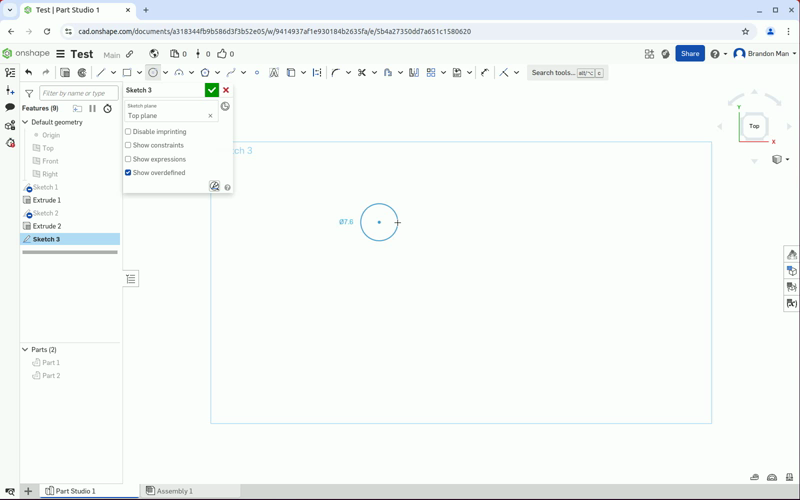
click(397, 222)
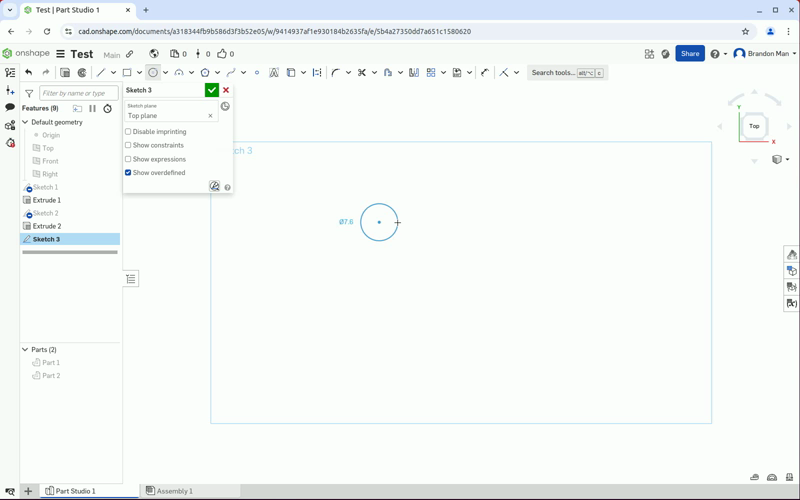
key(esc)
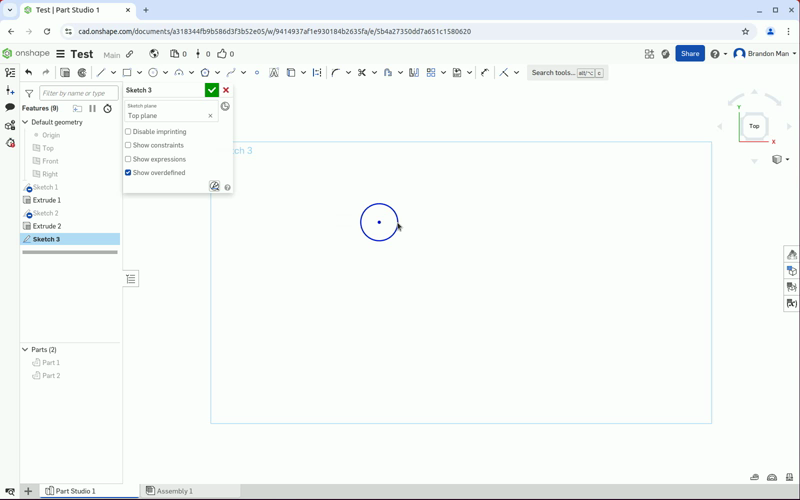
key(c)
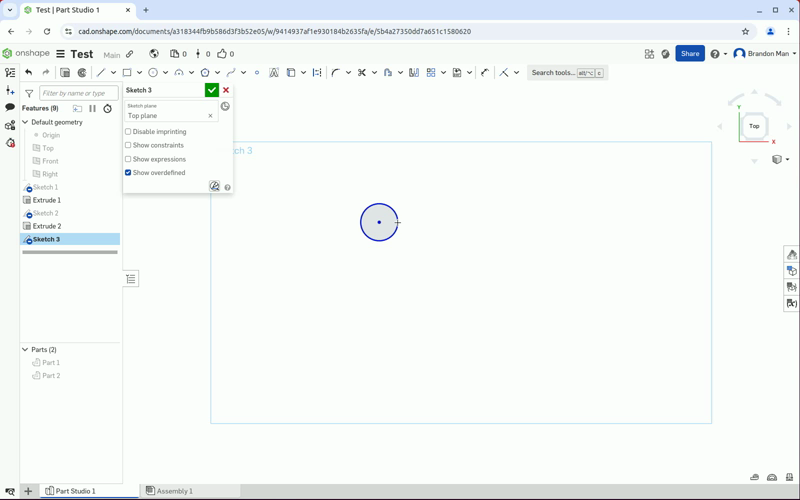
key_down(shift)
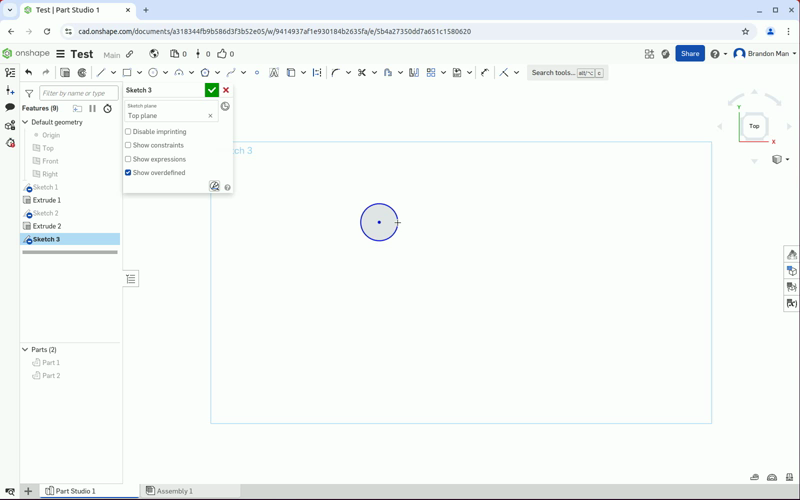
mouse_move(379, 222)
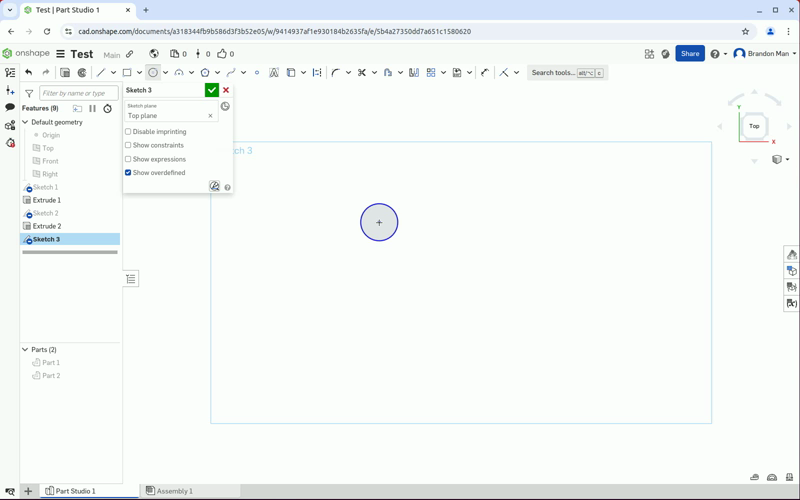
click(379, 222)
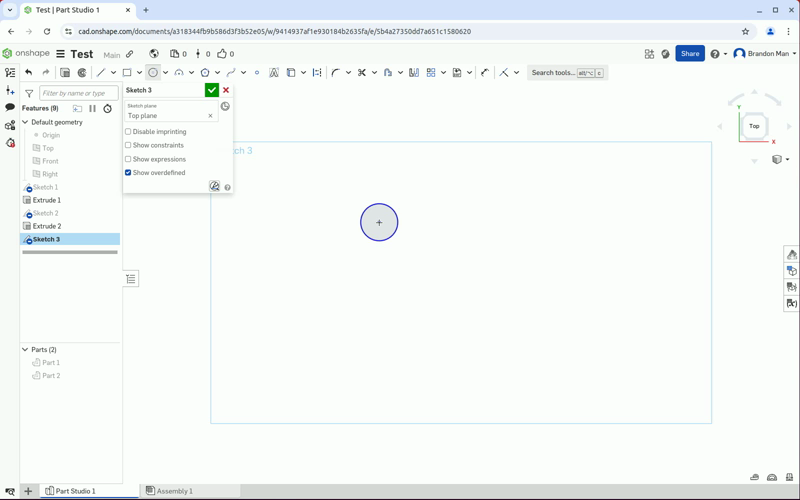
key_up(shift)
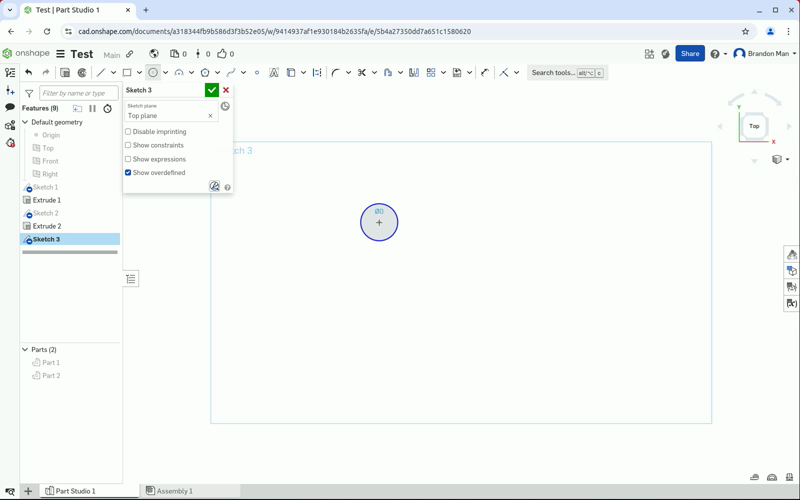
mouse_move(392, 222)
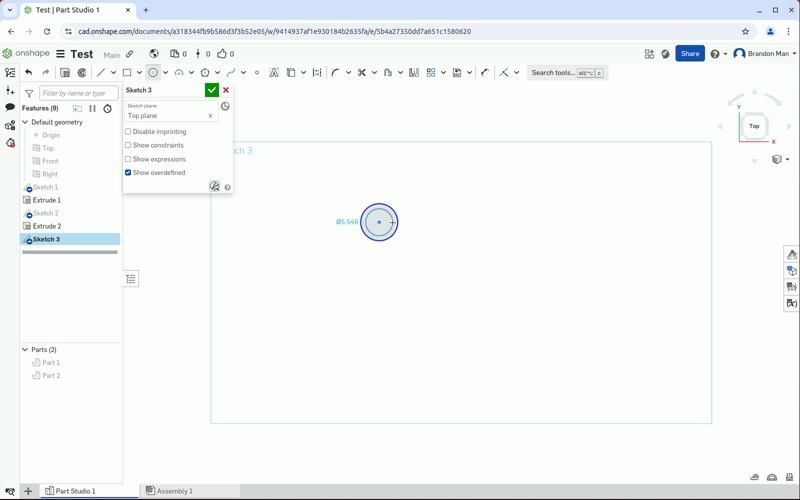
click(392, 222)
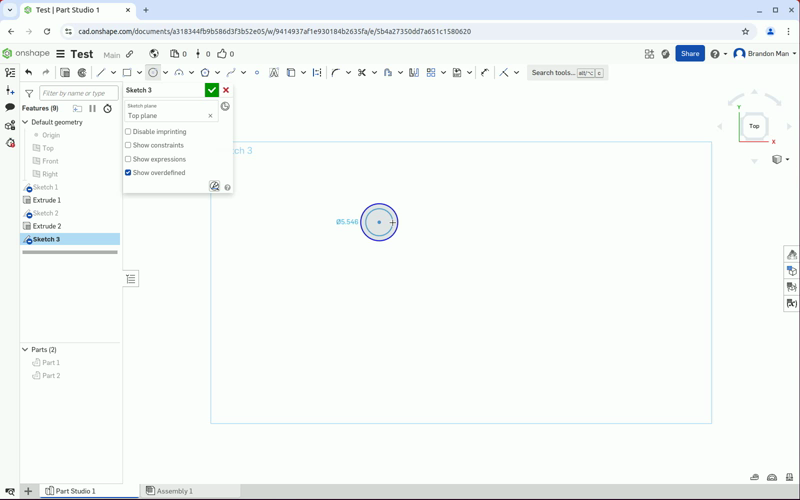
key(esc)
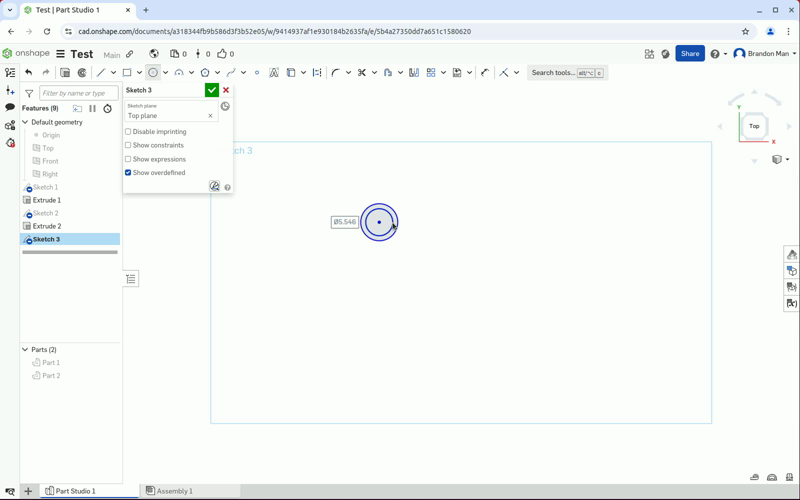
mouse_move(392, 230)
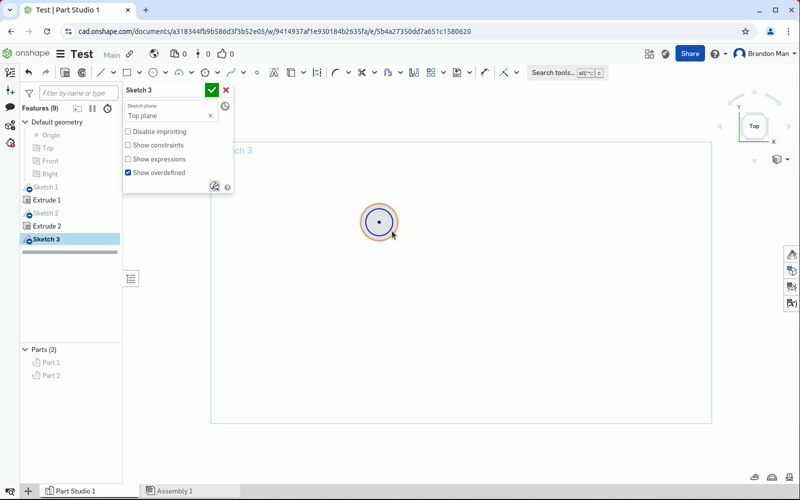
scroll(6)
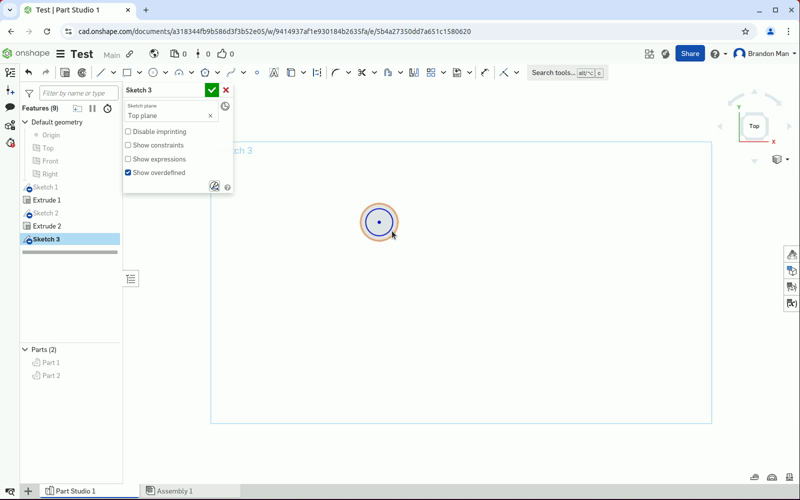
scroll(6)
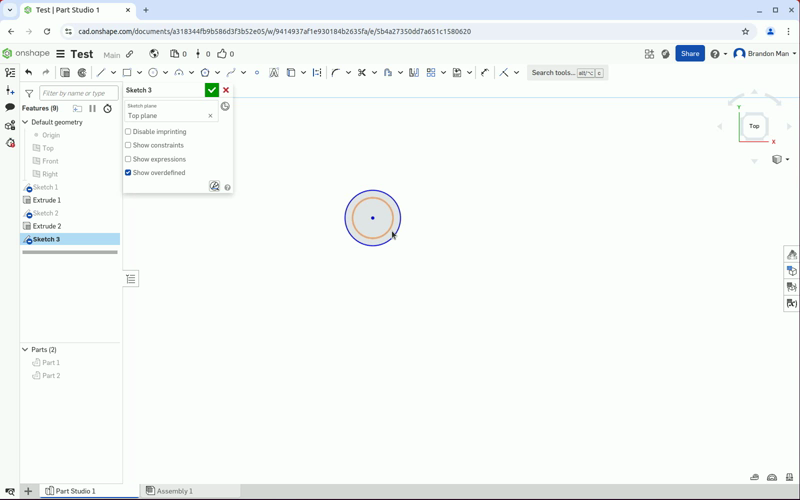
scroll(6)
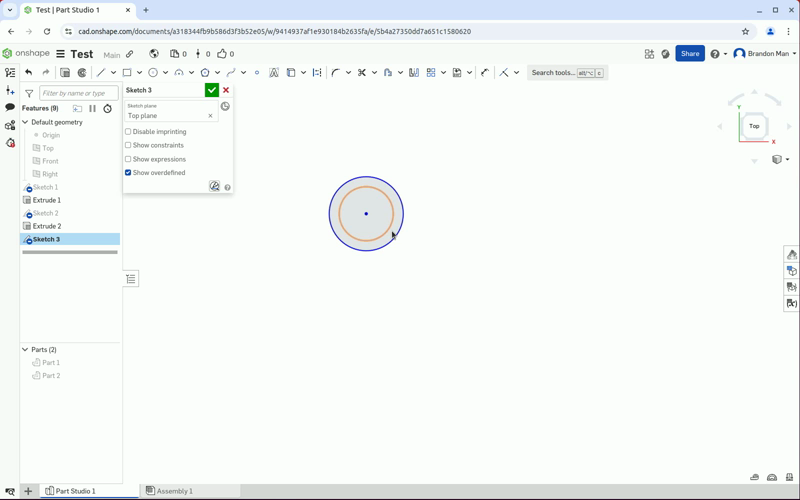
scroll(6)
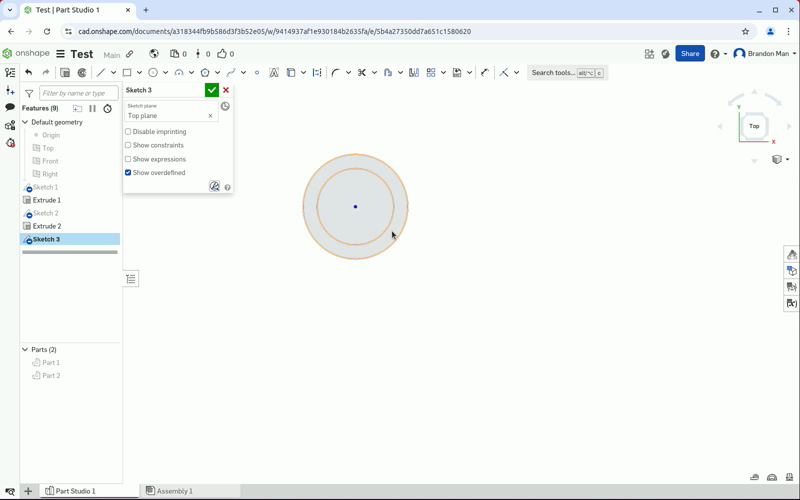
scroll(6)
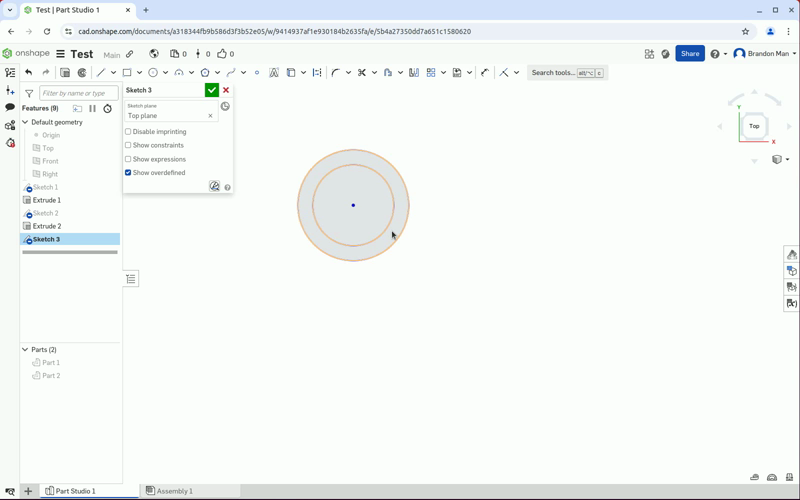
scroll(6)
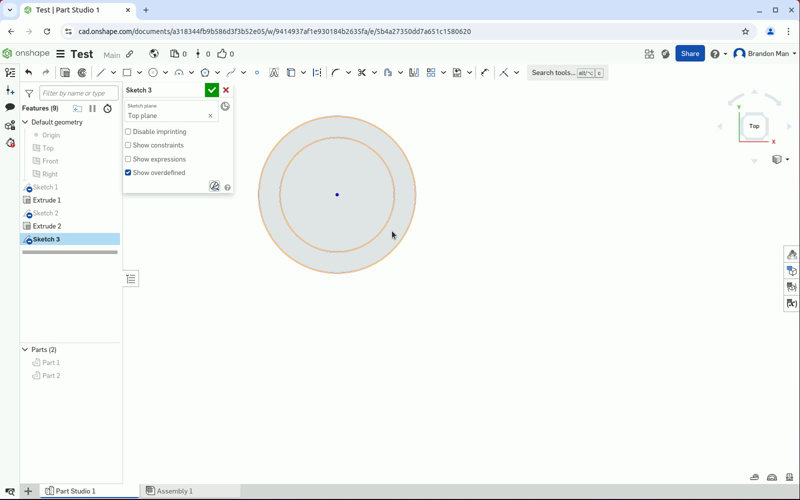
scroll(6)
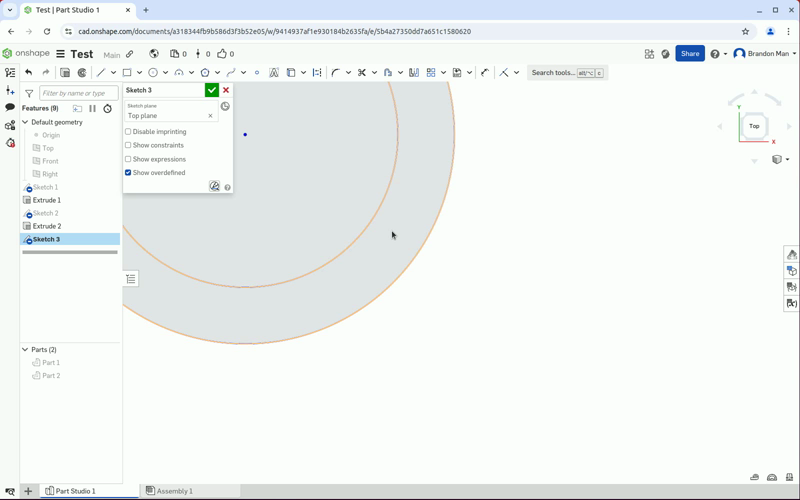
click(392, 230)
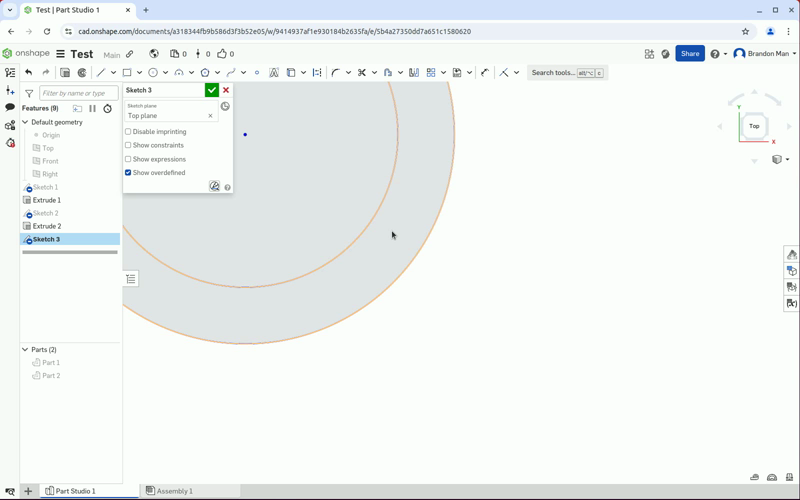
scroll(-6)
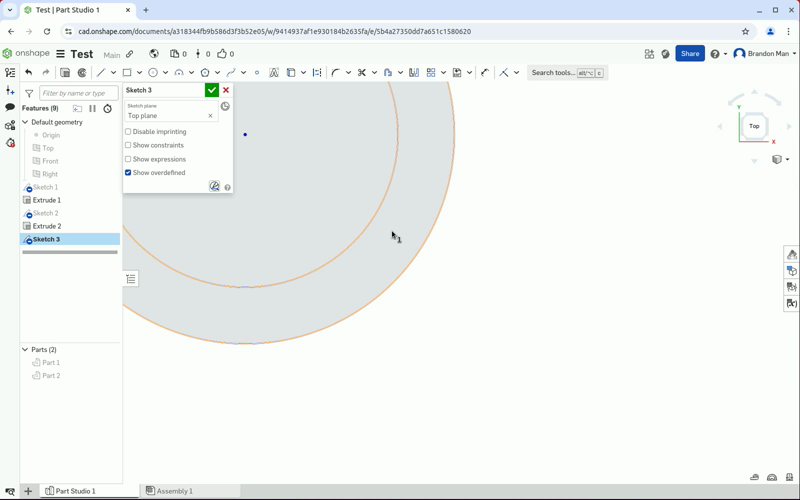
scroll(-6)
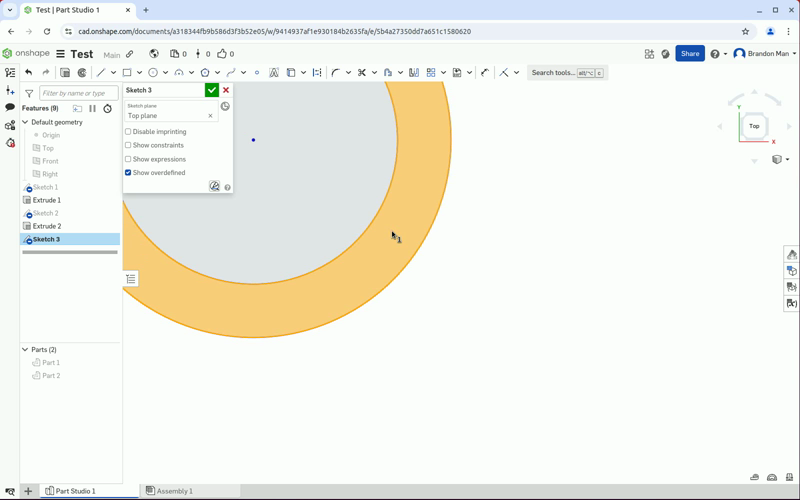
scroll(-6)
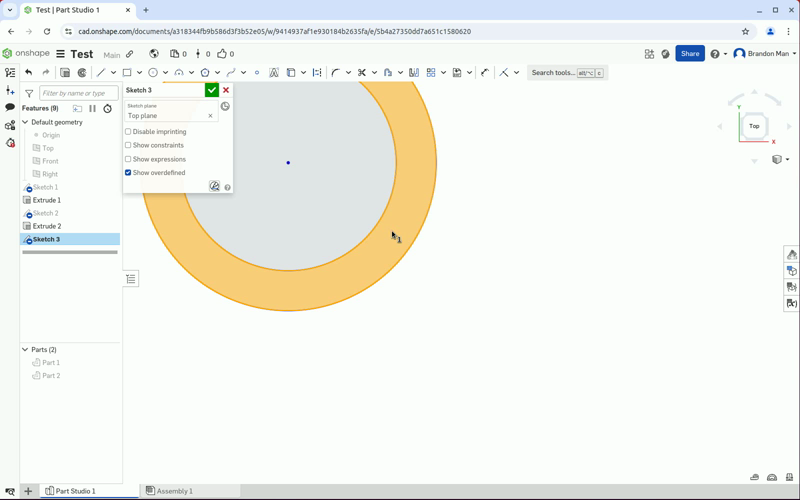
scroll(-6)
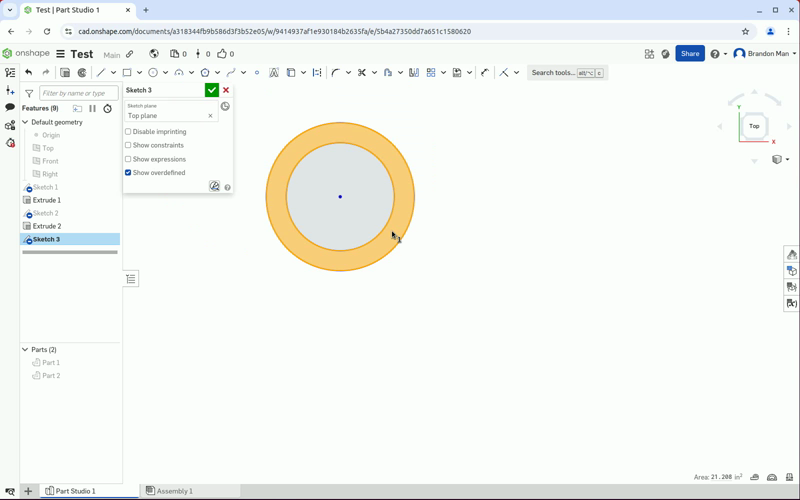
scroll(-6)
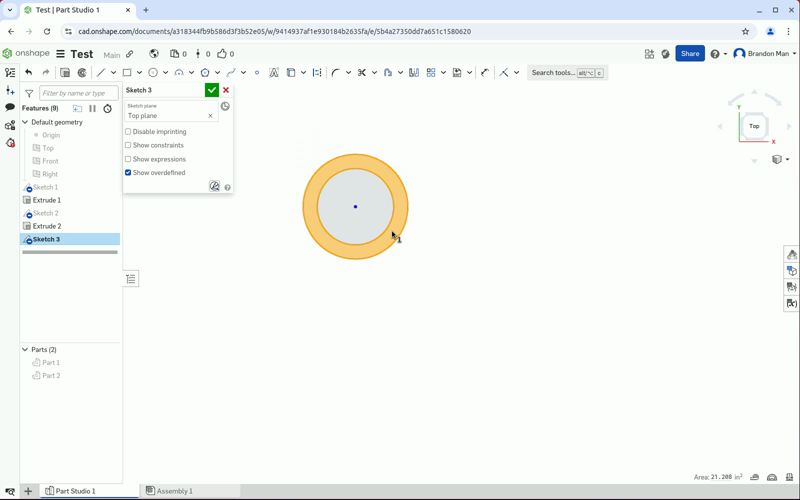
scroll(-6)
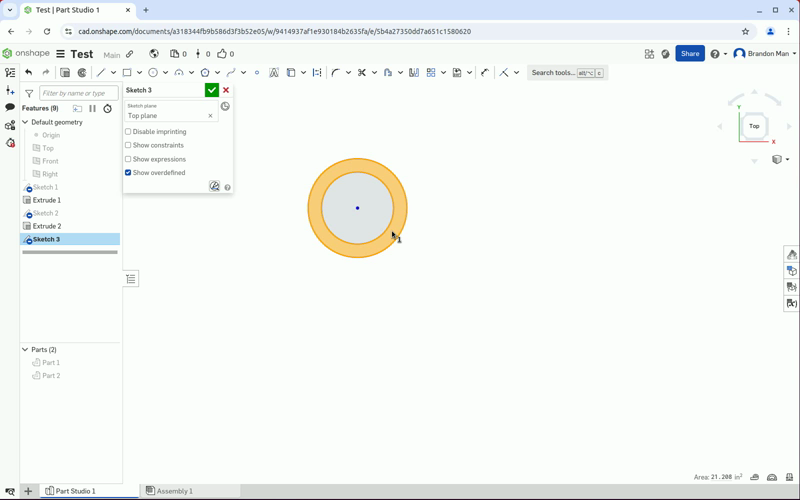
scroll(-6)
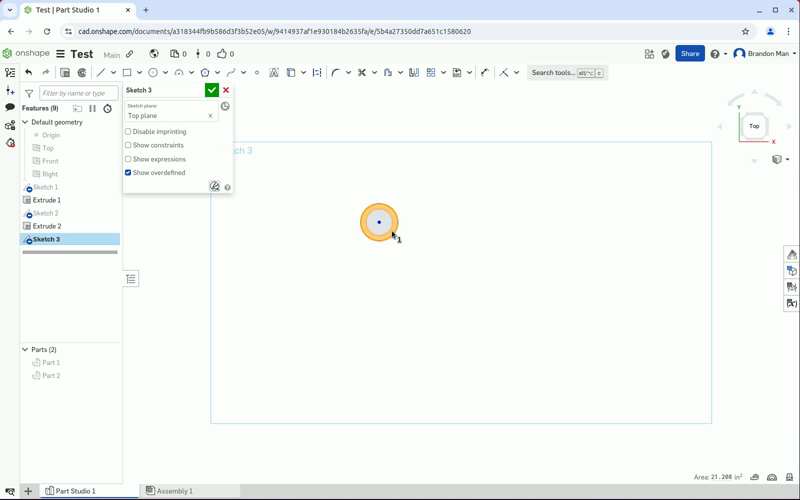
mouse_move(73, 352)
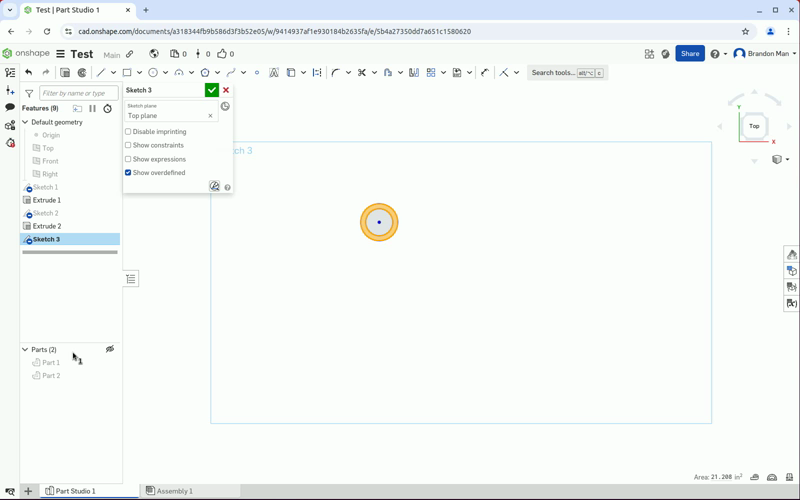
key(shift+y)
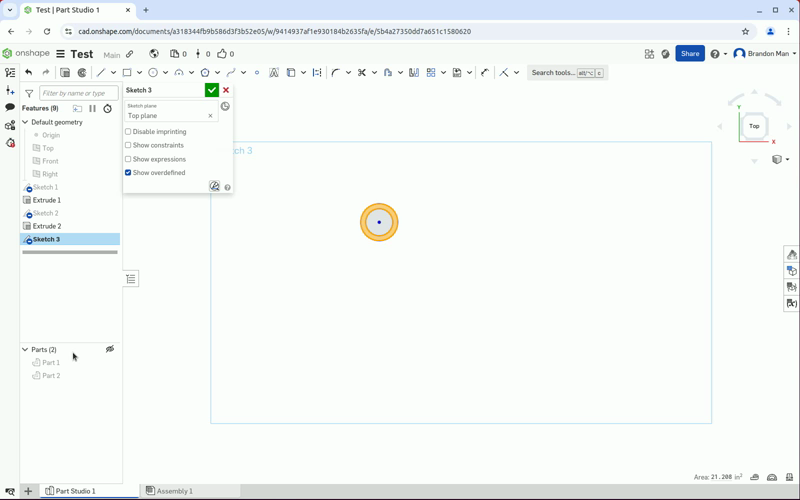
key(shift+e)
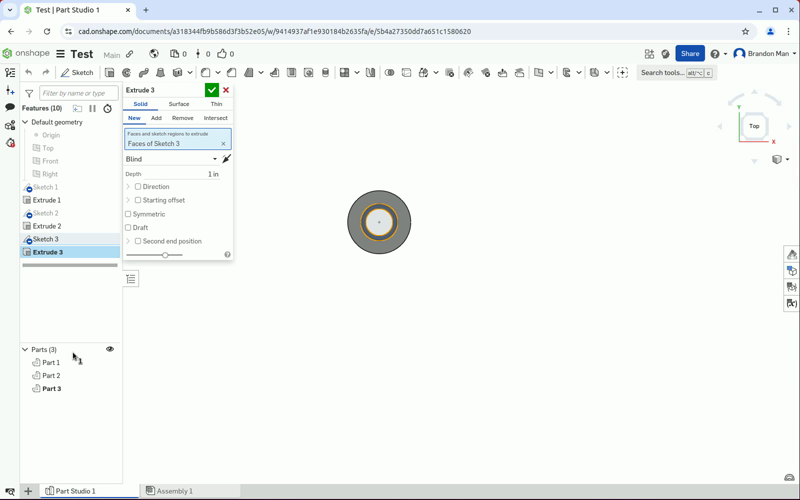
mouse_move(143, 106)
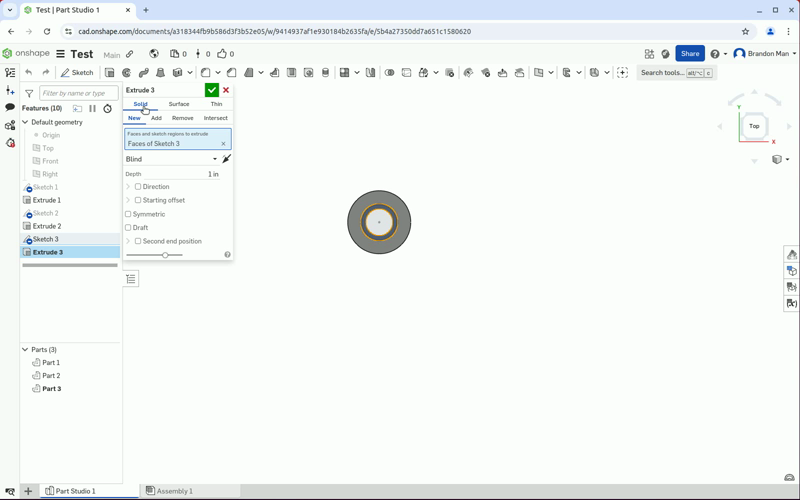
click(143, 106)
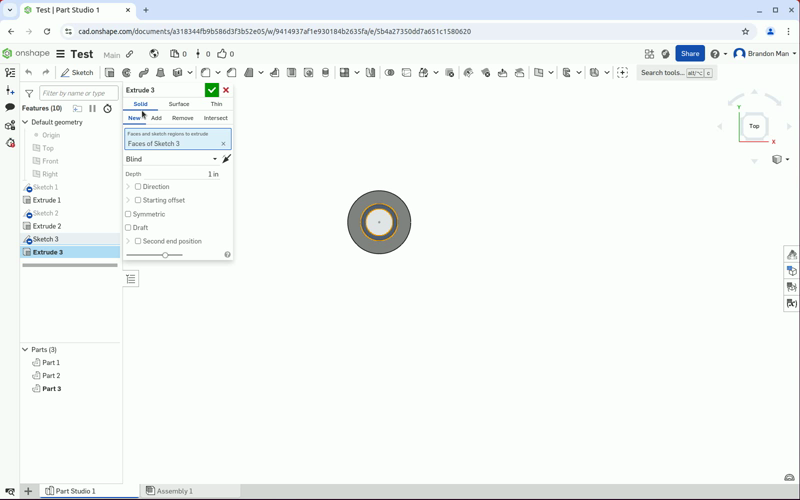
mouse_move(137, 120)
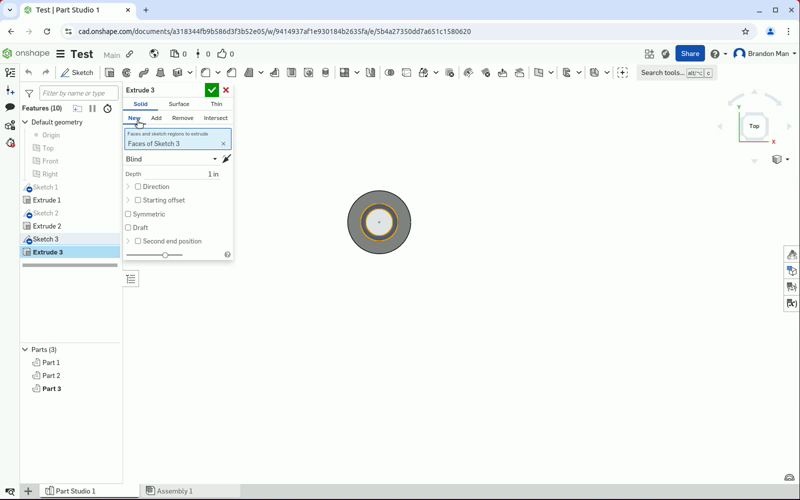
click(137, 120)
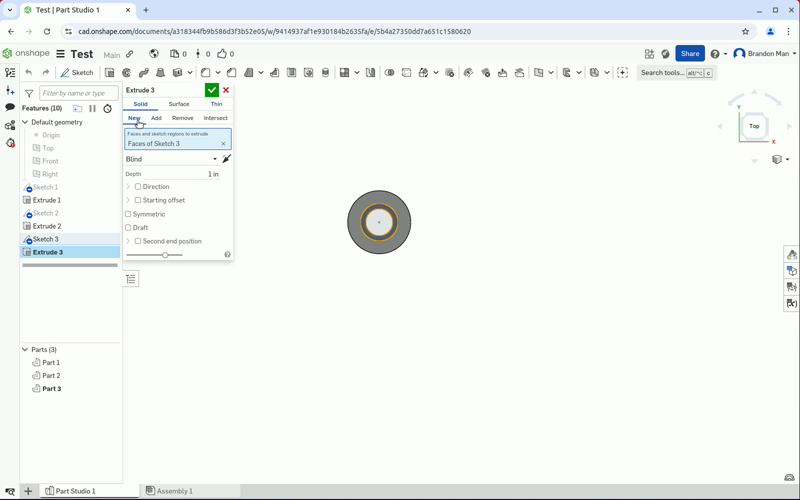
key(tab, 4)
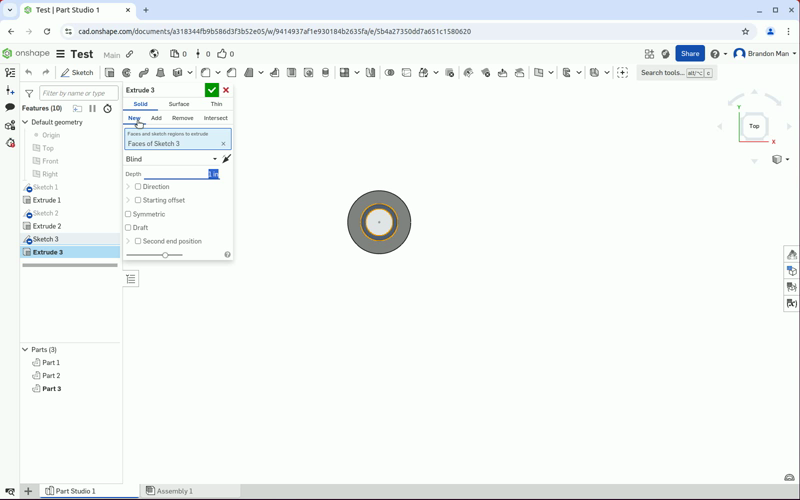
text(-1.204)
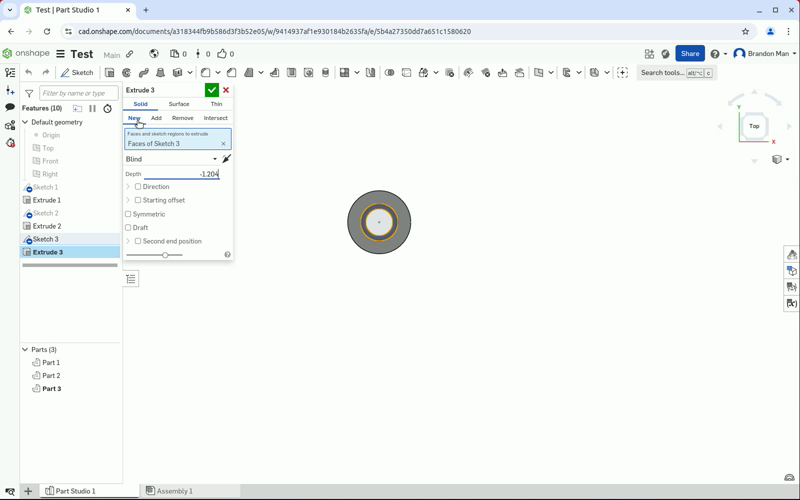
key(enter)
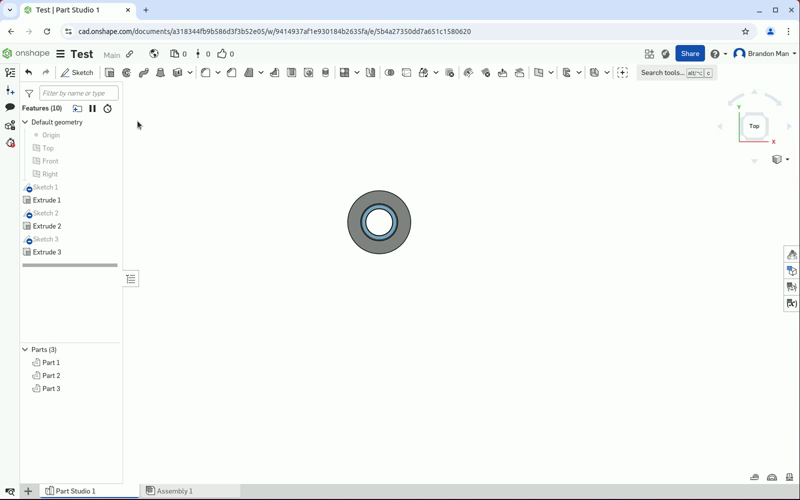
key(shift+h)
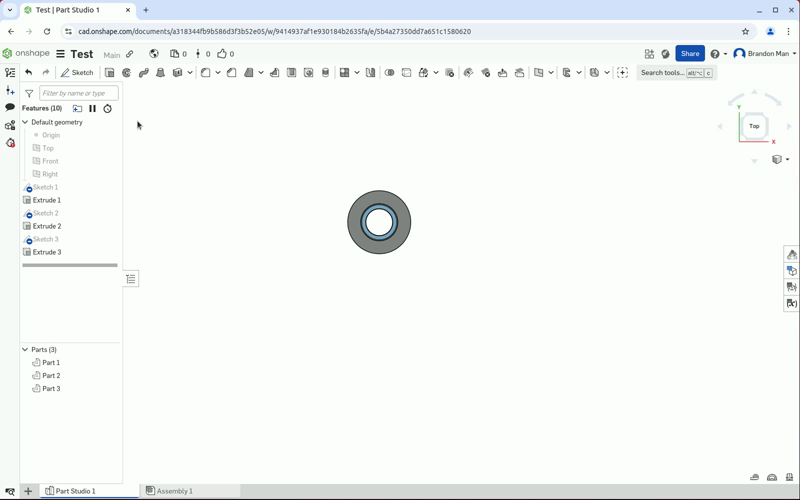
key(shift+h)
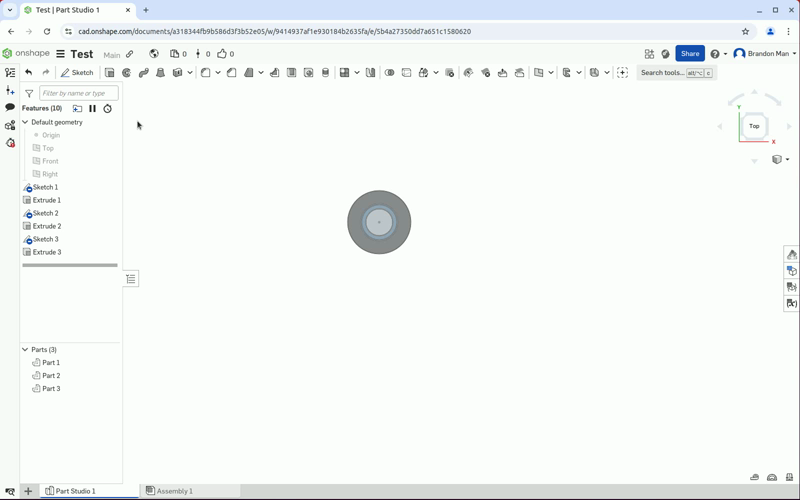
key(shift+7)
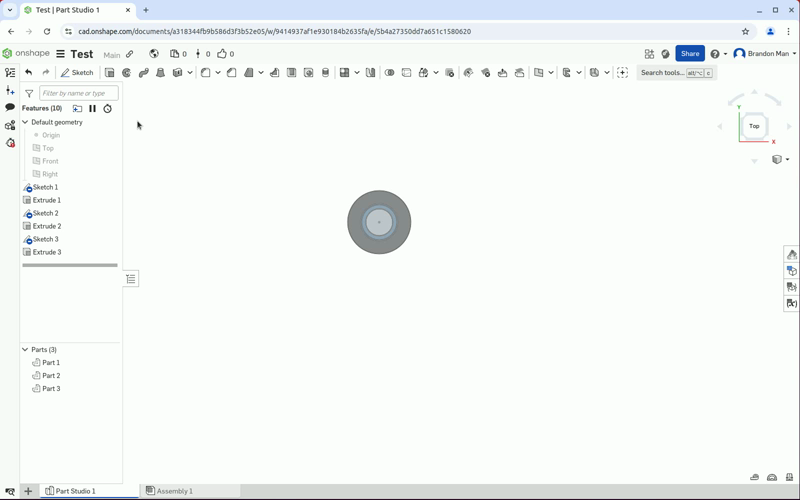
key(up, 3)
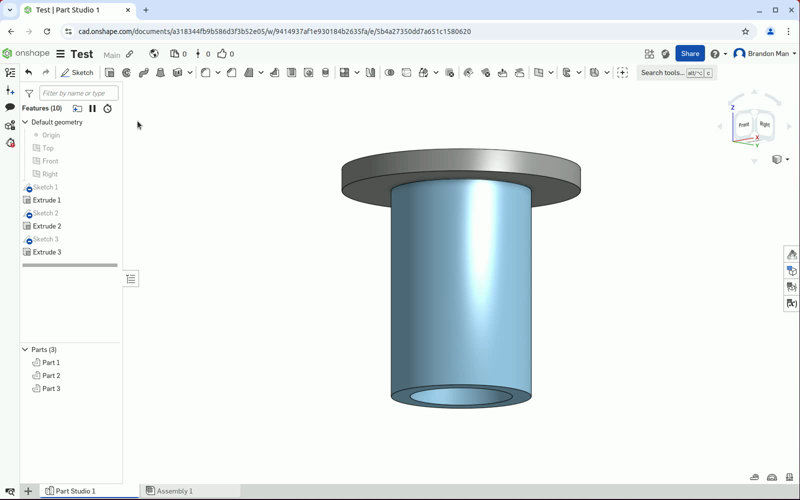
key(left, 3)
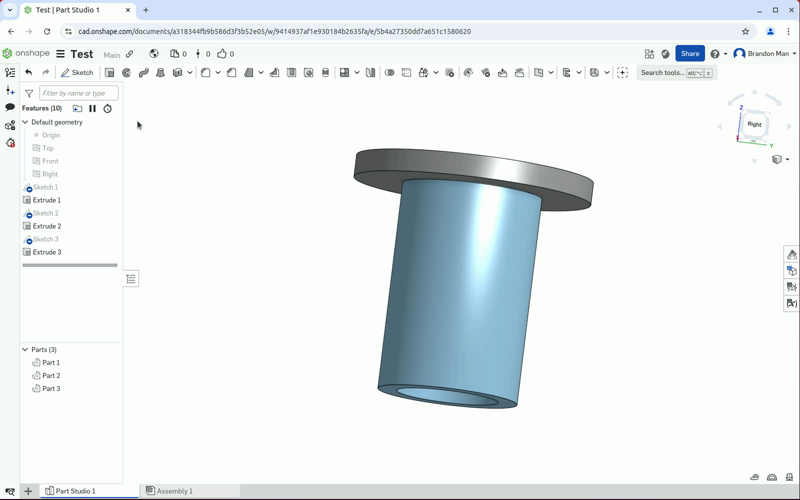
key(right, 3)
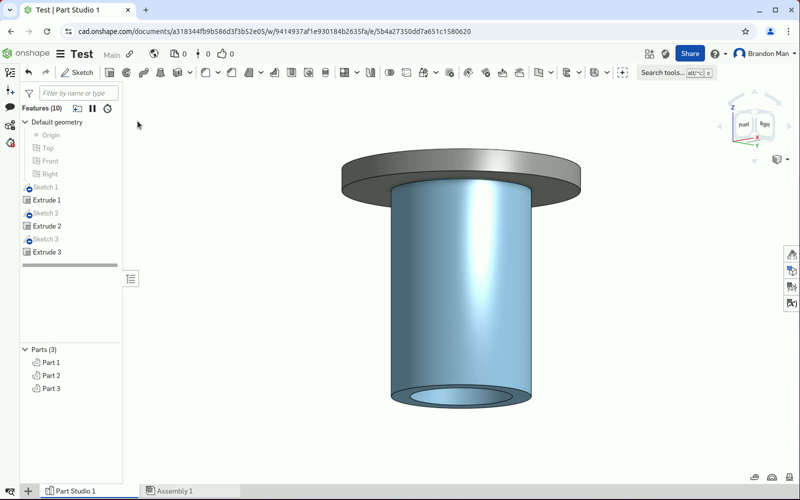
key(down, 3)
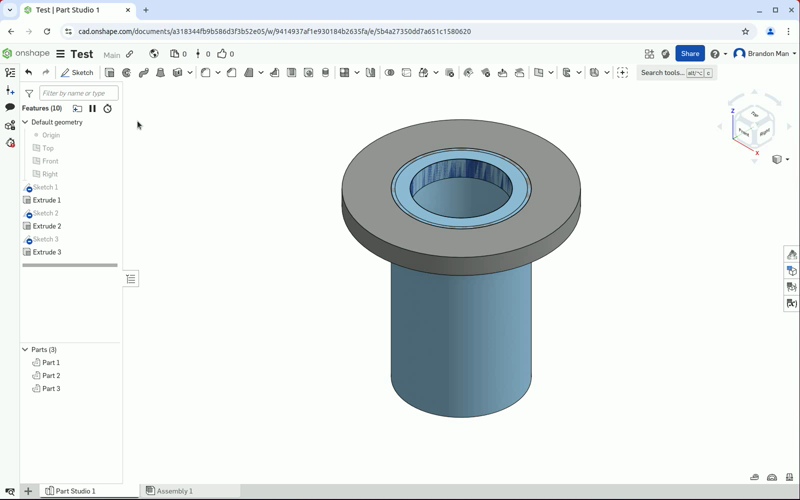
mouse_move(73, 189)
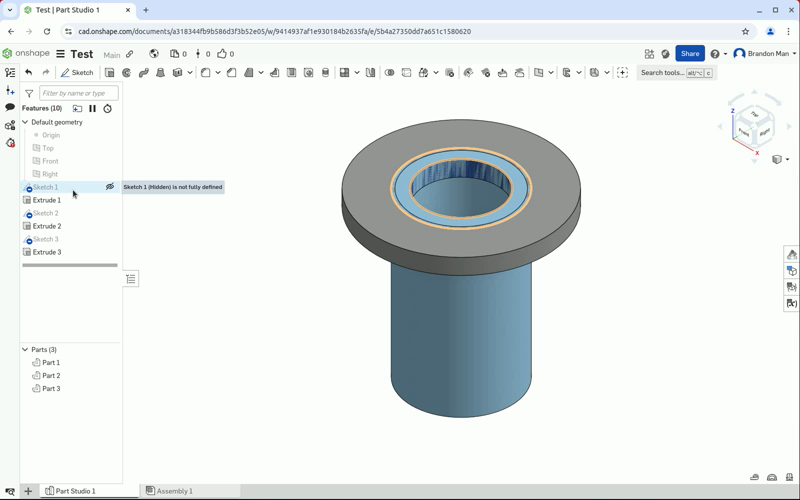
click(73, 189)